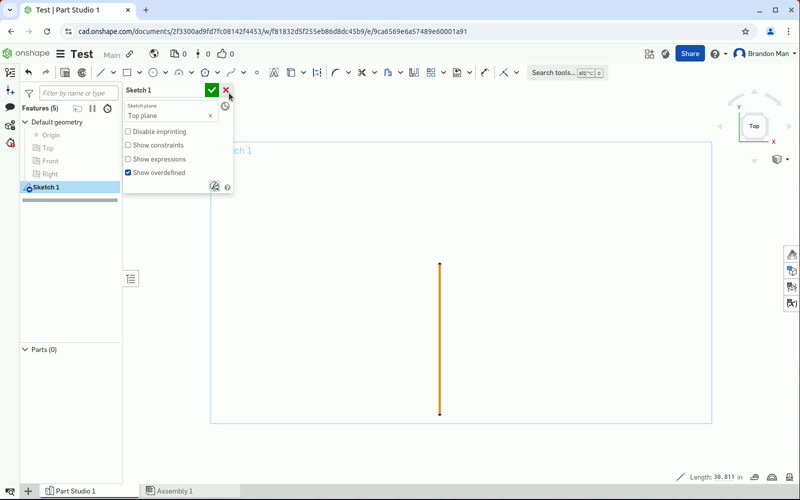
key(shift+h)
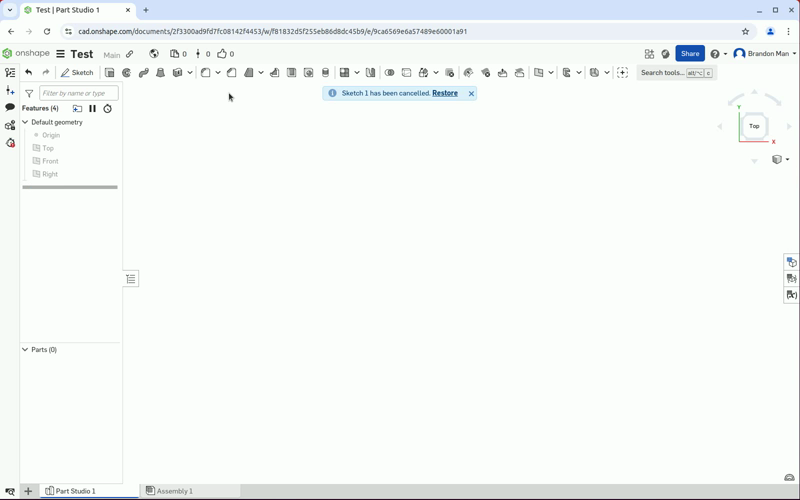
mouse_move(73, 352)
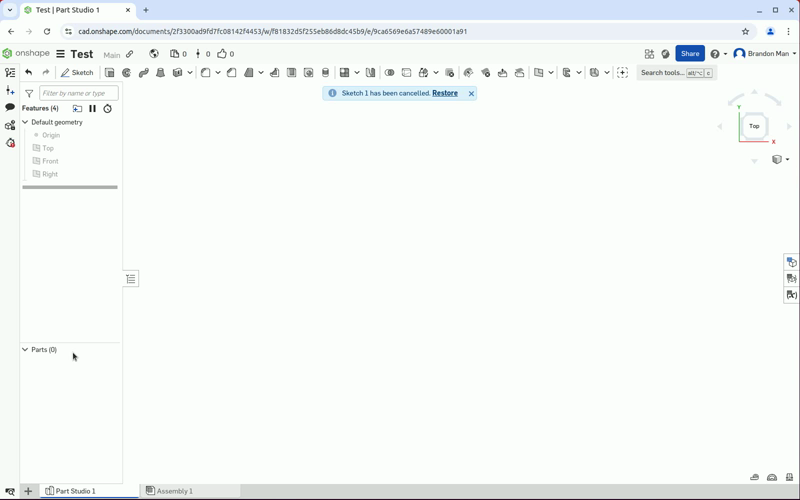
key(y)
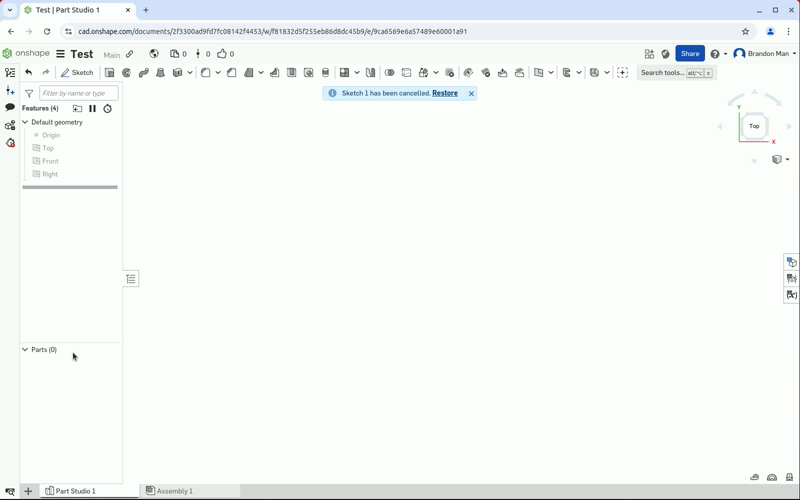
key(shift+p)
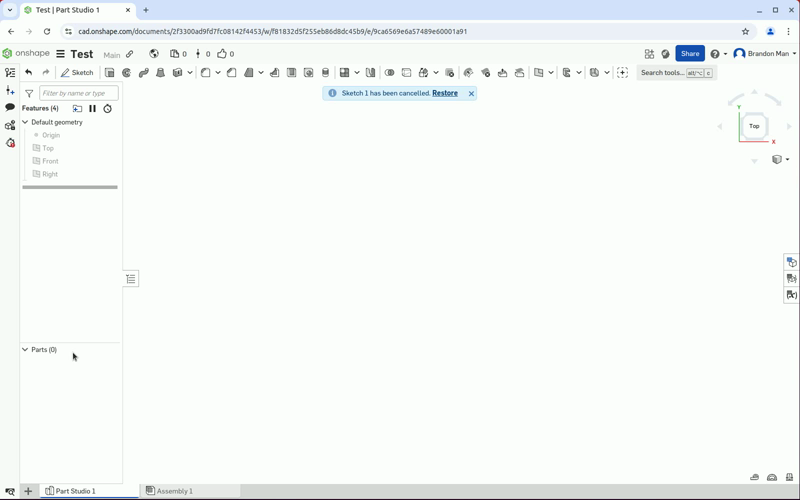
key(space)
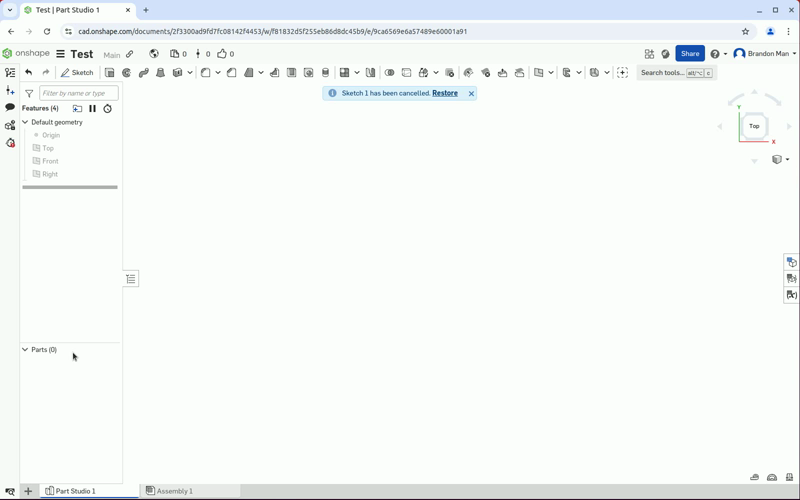
key_down(shift)
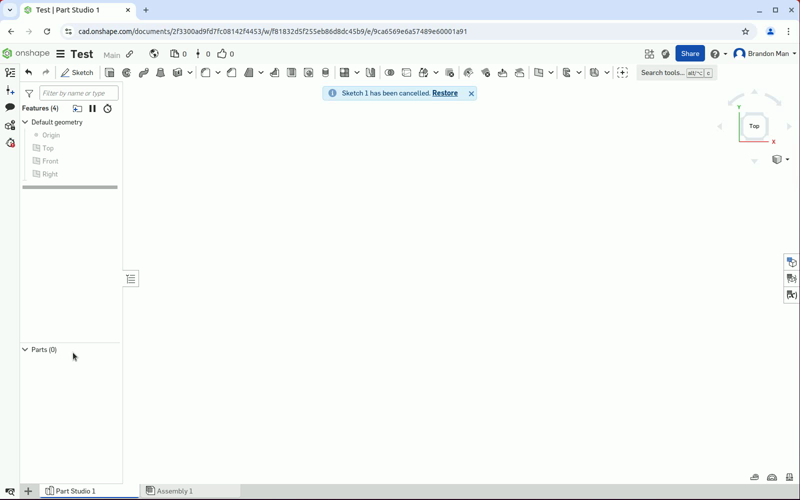
key(up)
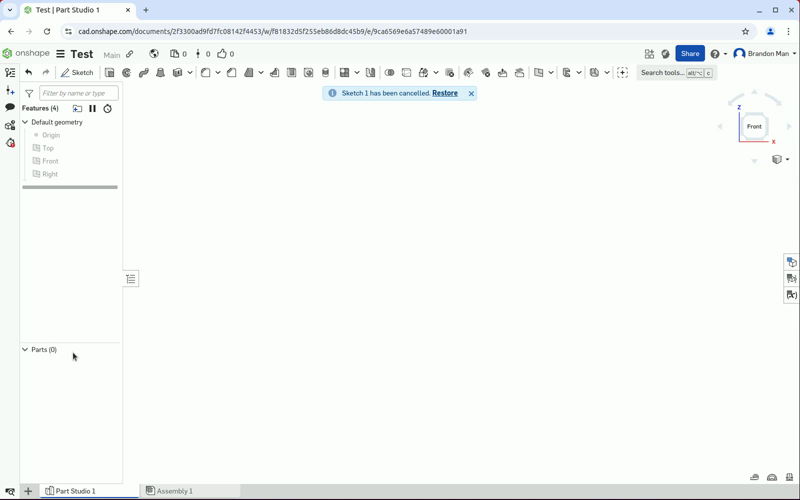
key_up(shift)
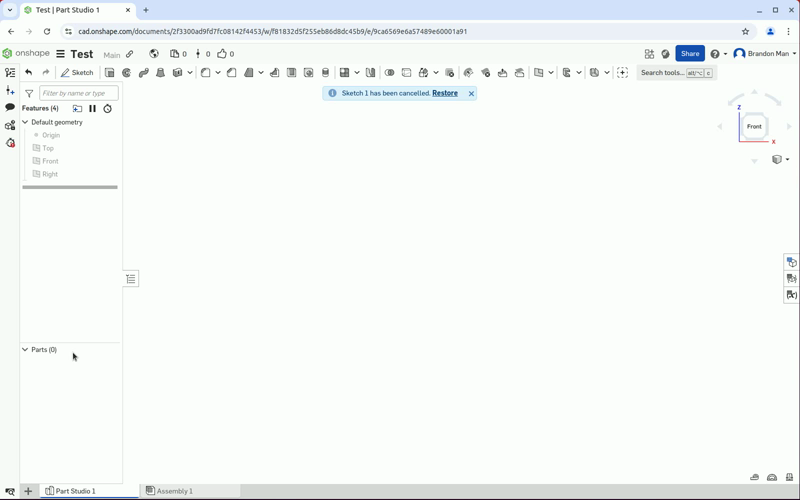
mouse_move(73, 352)
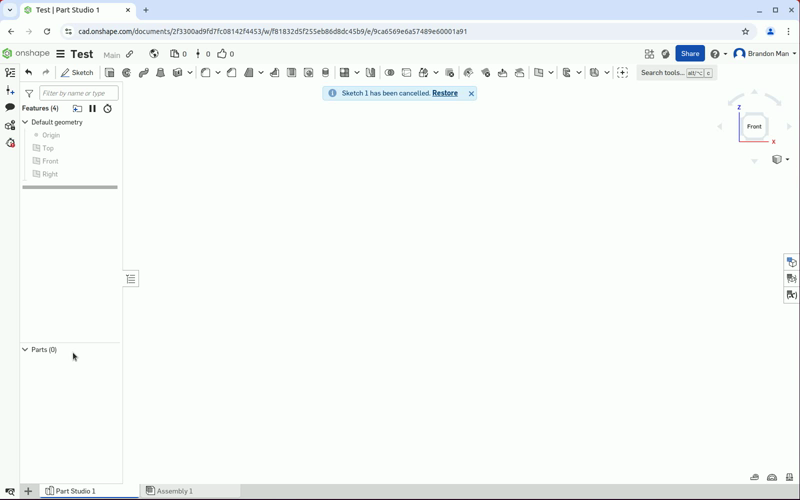
key(shift+y)
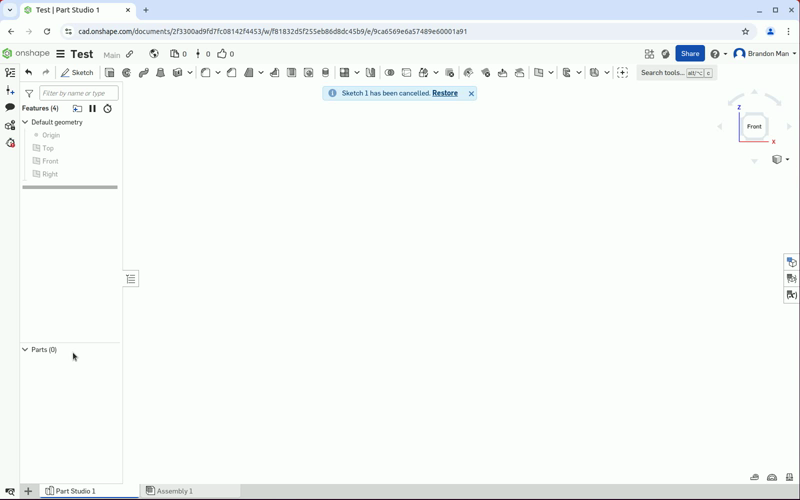
key(shift+s)
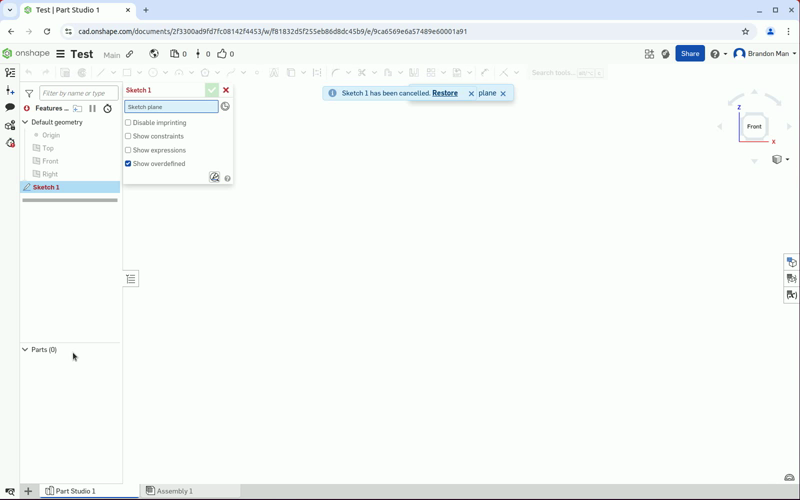
mouse_move(73, 163)
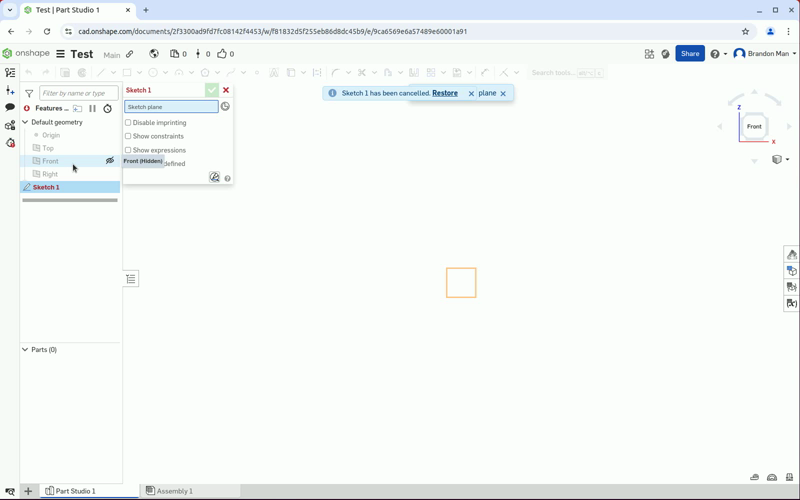
click(73, 163)
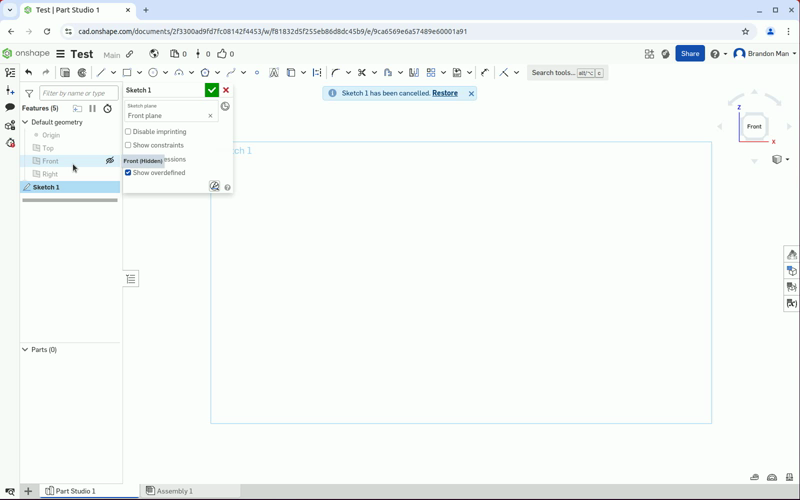
mouse_move(73, 352)
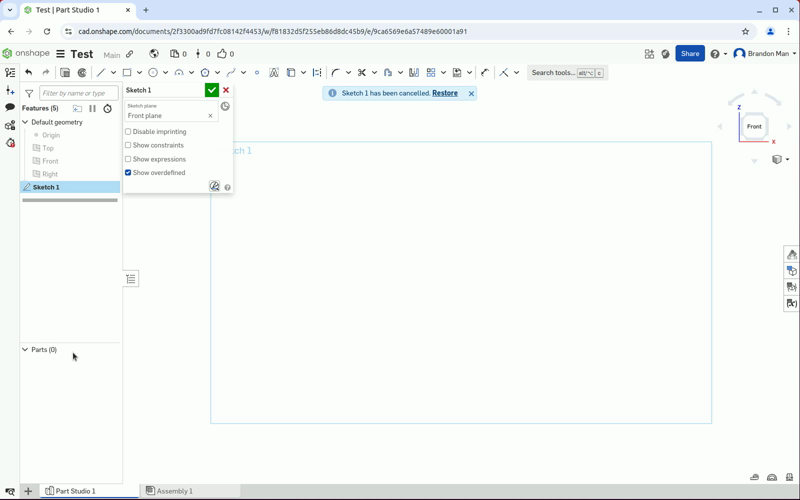
key(y)
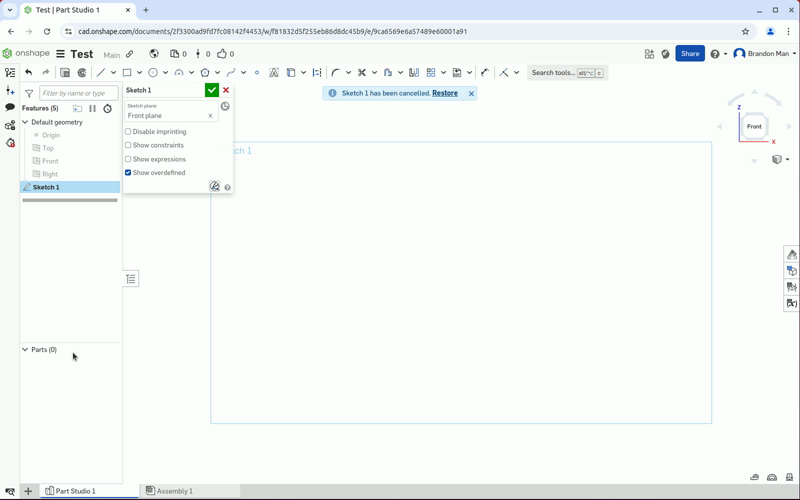
key(c)
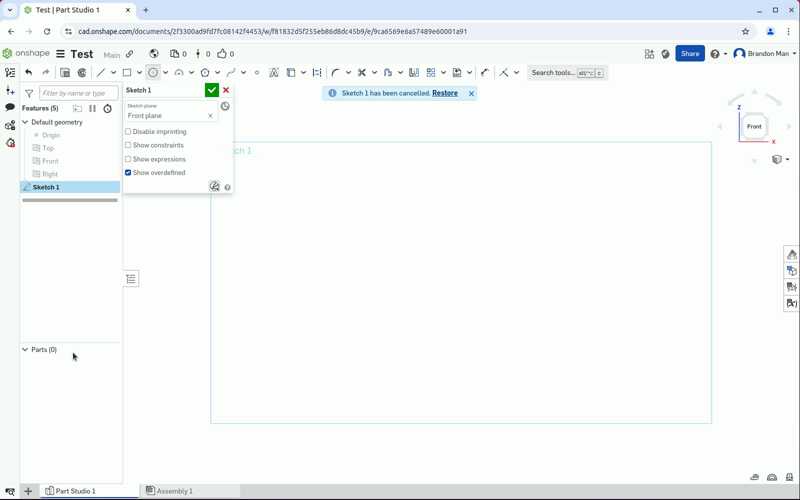
key_down(shift)
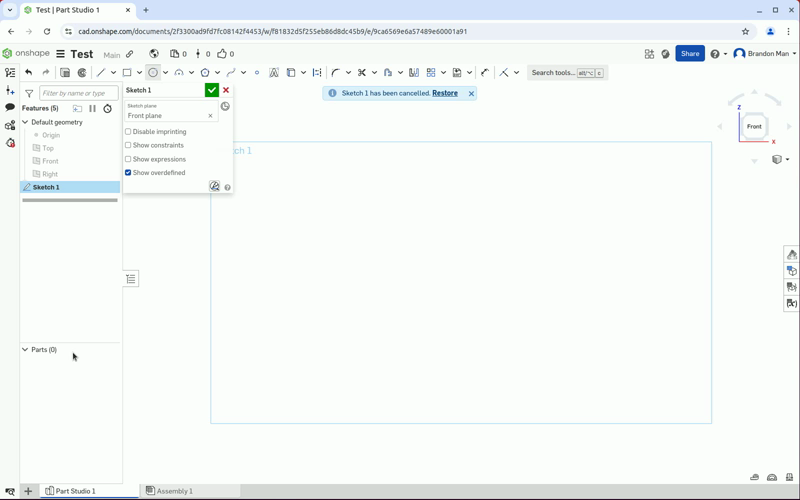
mouse_move(461, 282)
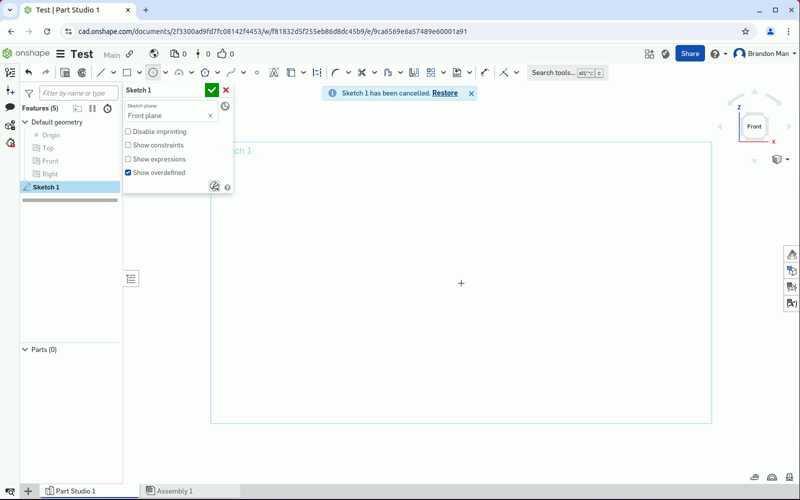
click(461, 282)
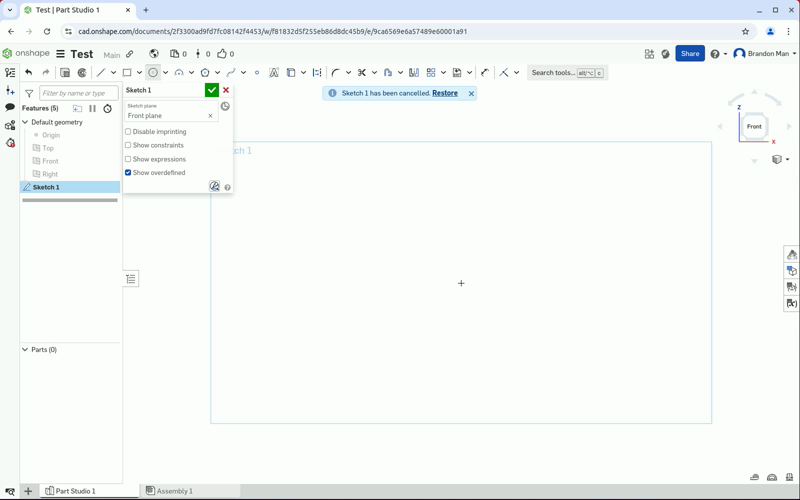
key_up(shift)
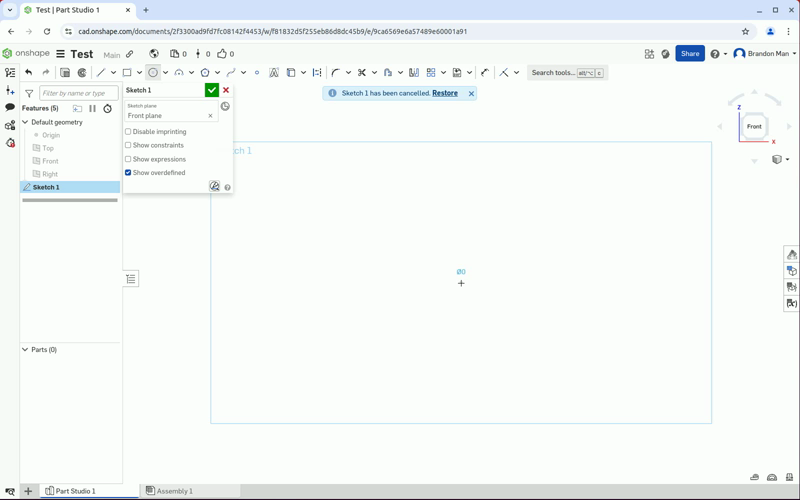
mouse_move(491, 282)
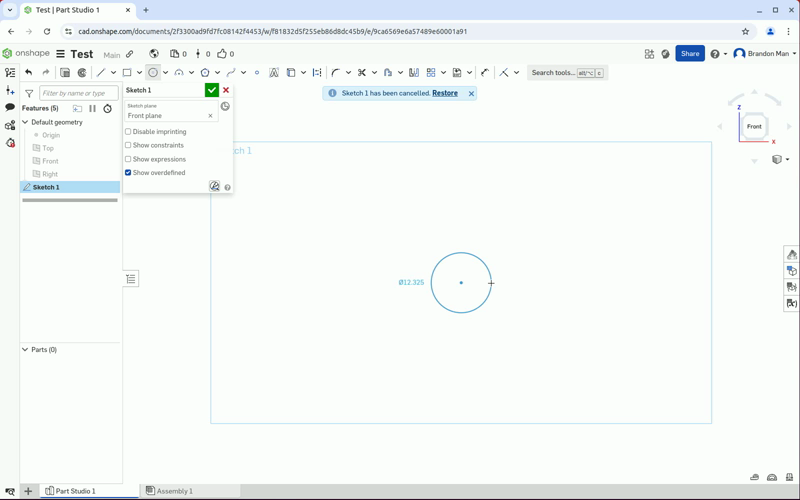
click(491, 282)
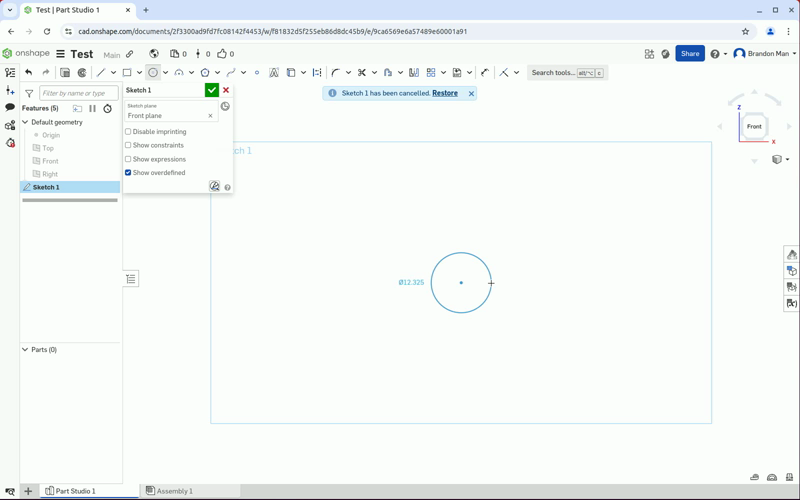
key(esc)
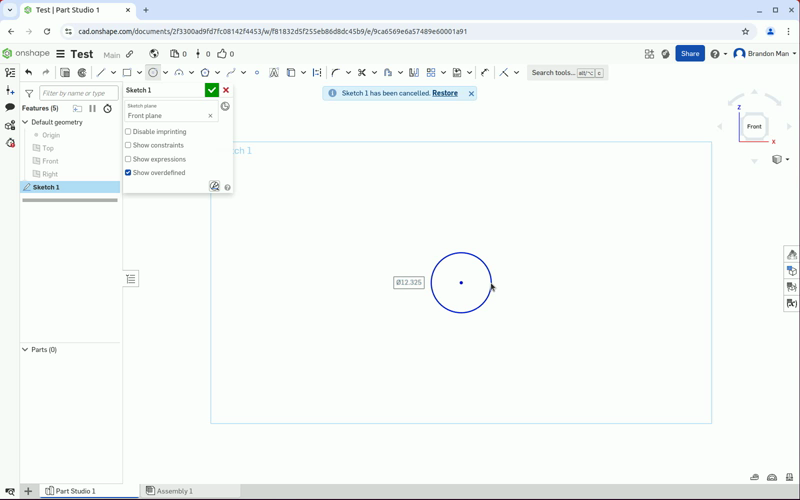
key(c)
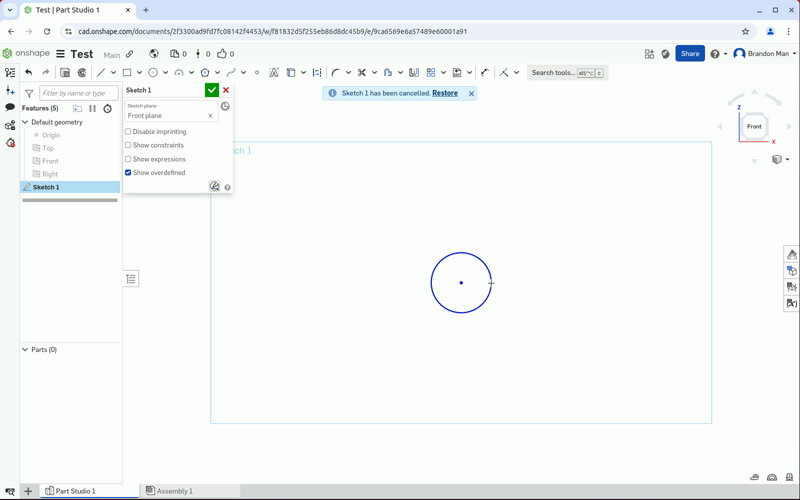
key_down(shift)
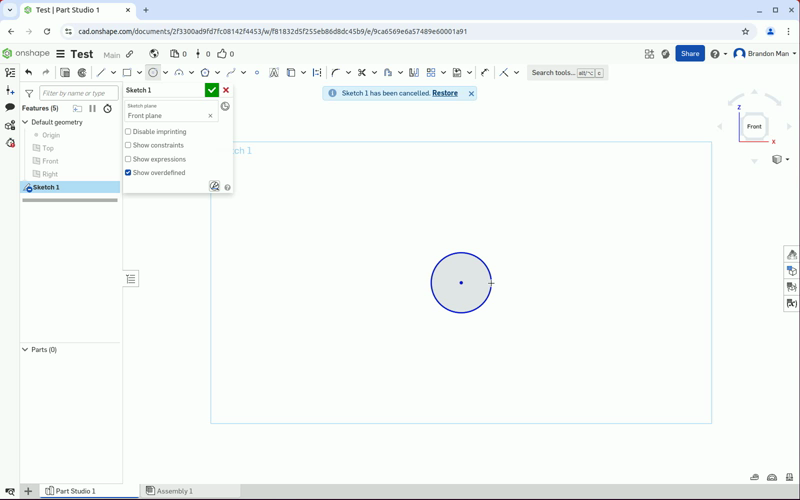
mouse_move(461, 282)
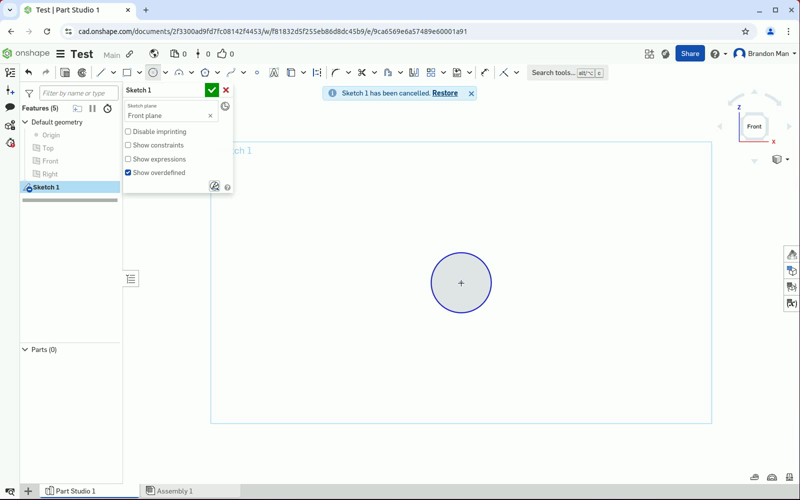
click(461, 282)
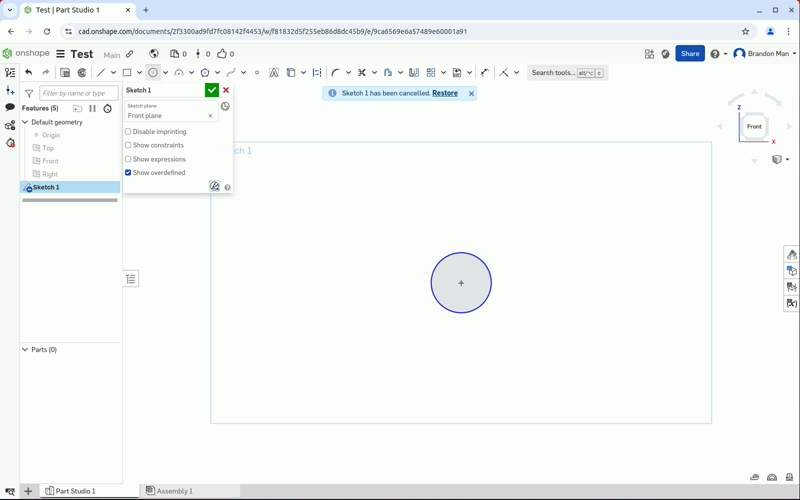
key_up(shift)
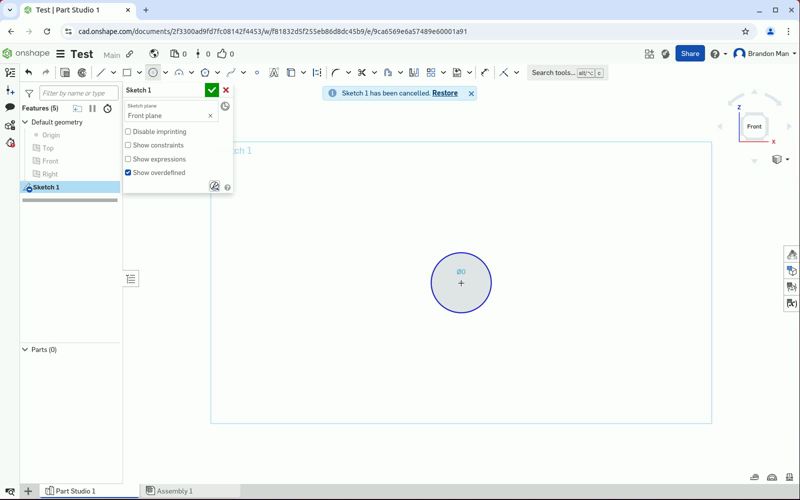
mouse_move(477, 282)
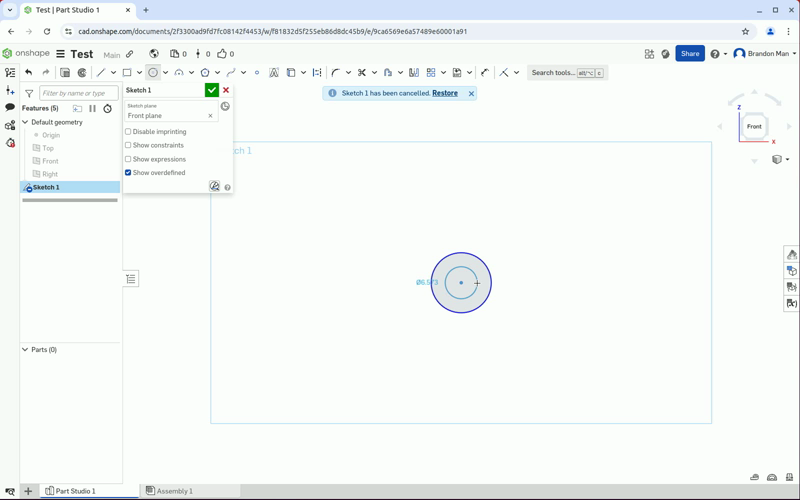
click(477, 282)
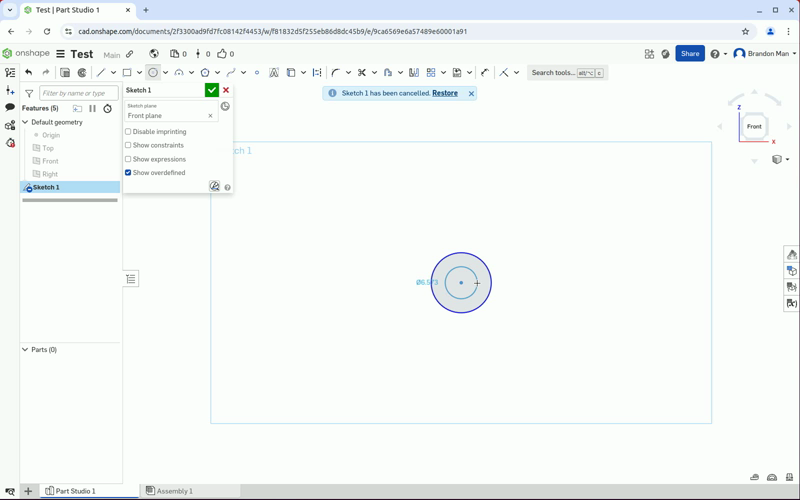
key(esc)
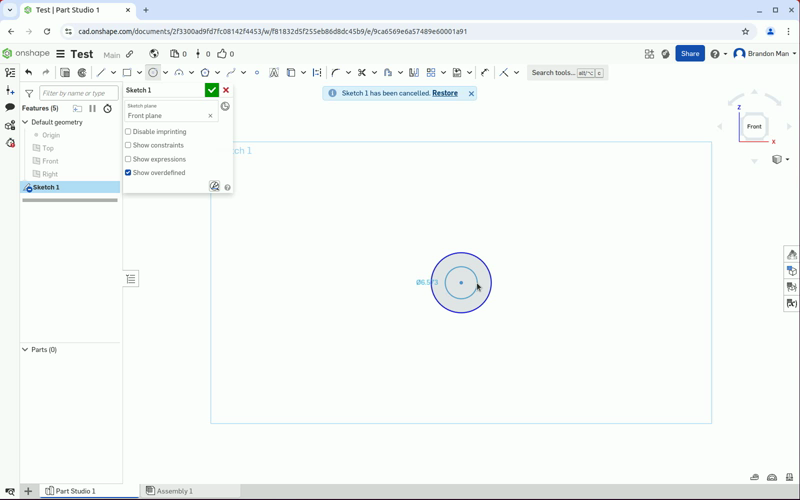
mouse_move(471, 296)
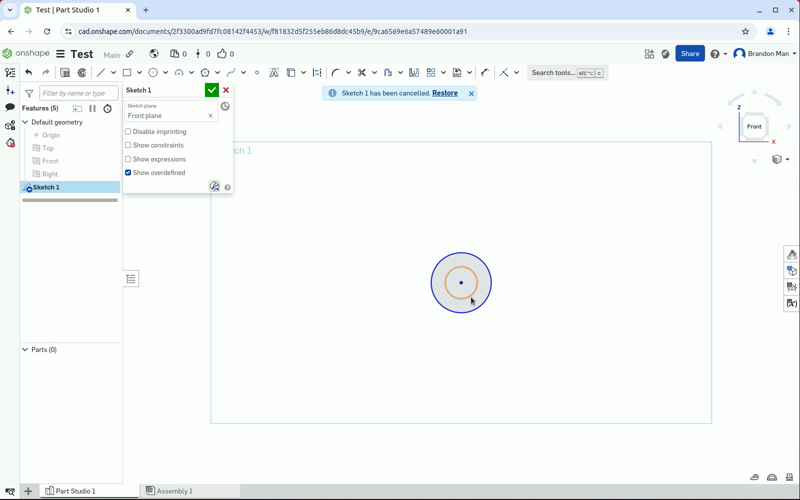
click(471, 296)
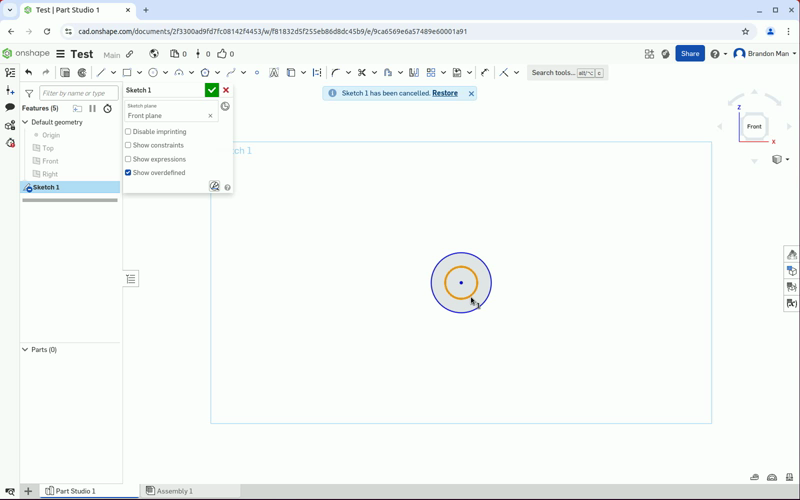
mouse_move(73, 352)
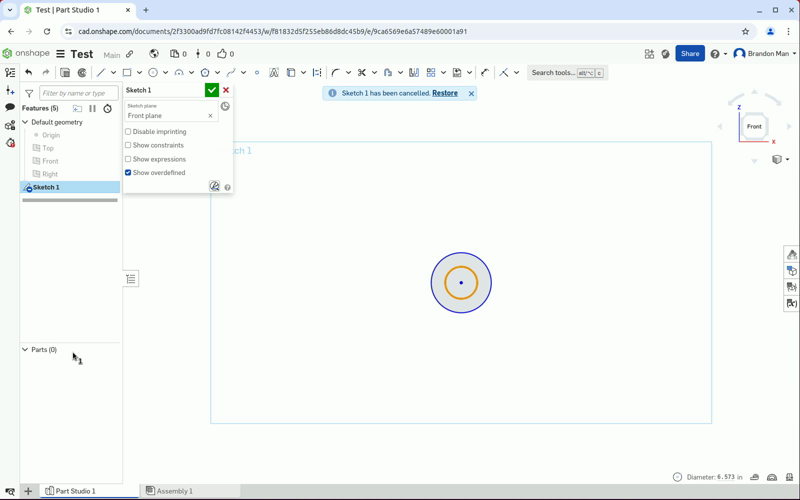
key(shift+y)
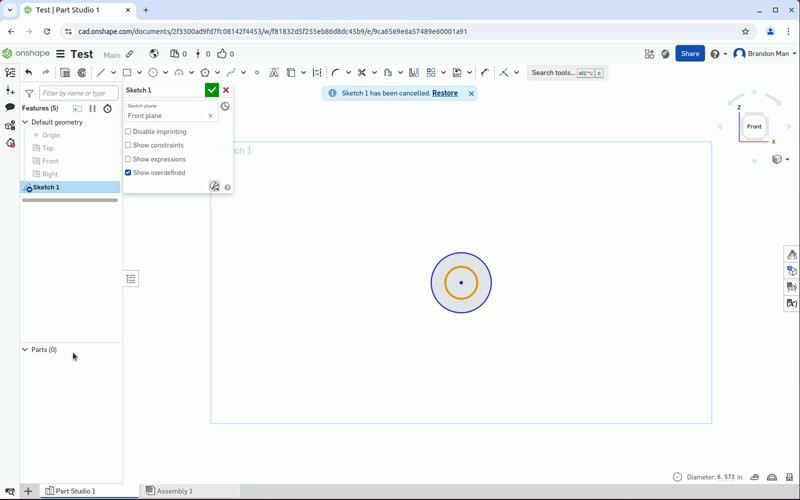
key(shift+e)
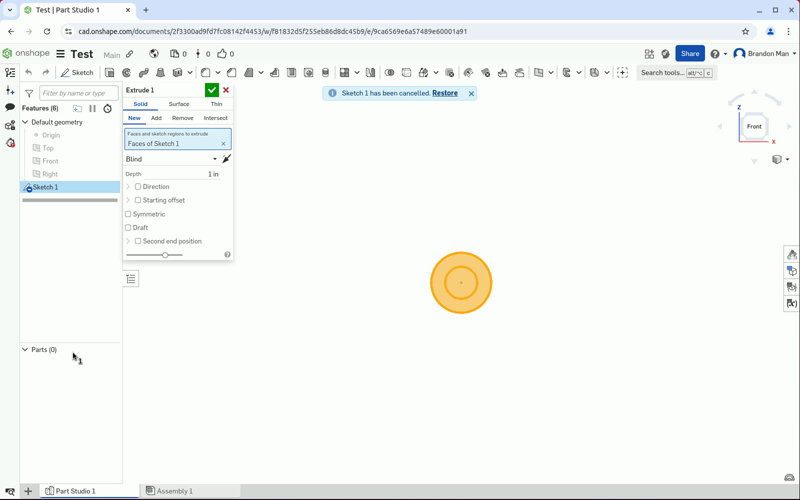
mouse_move(143, 106)
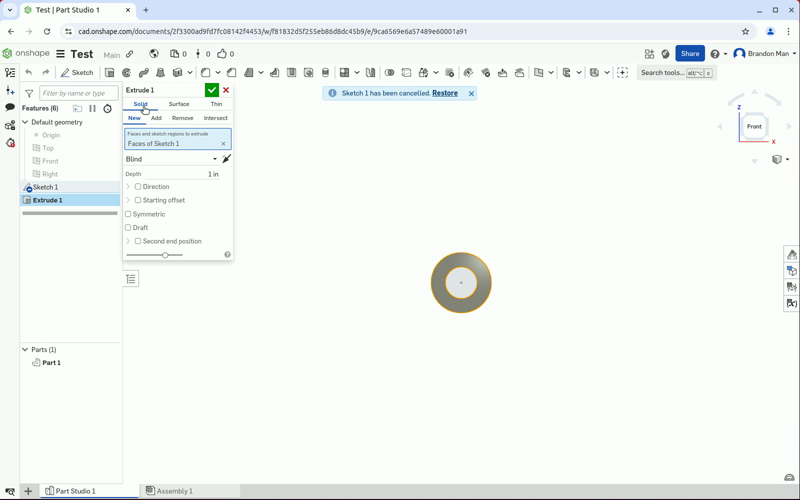
click(143, 106)
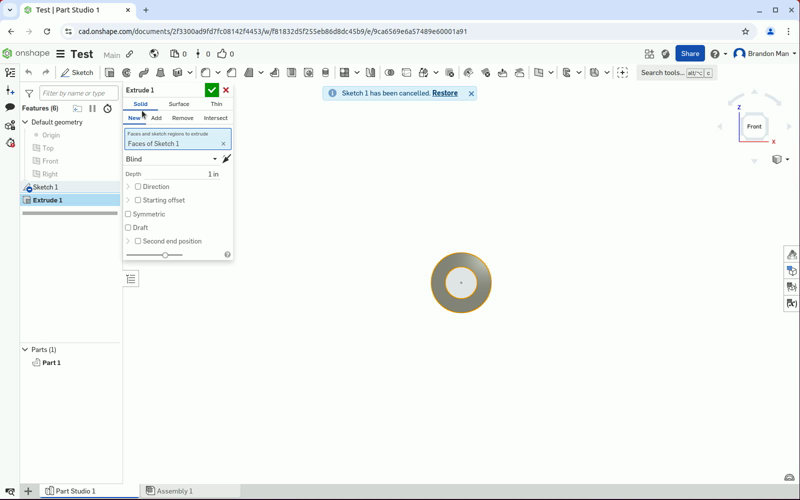
mouse_move(137, 120)
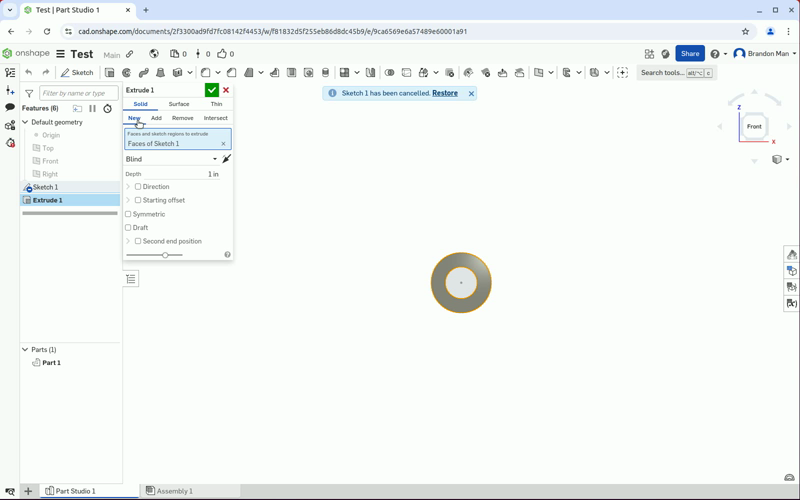
click(137, 120)
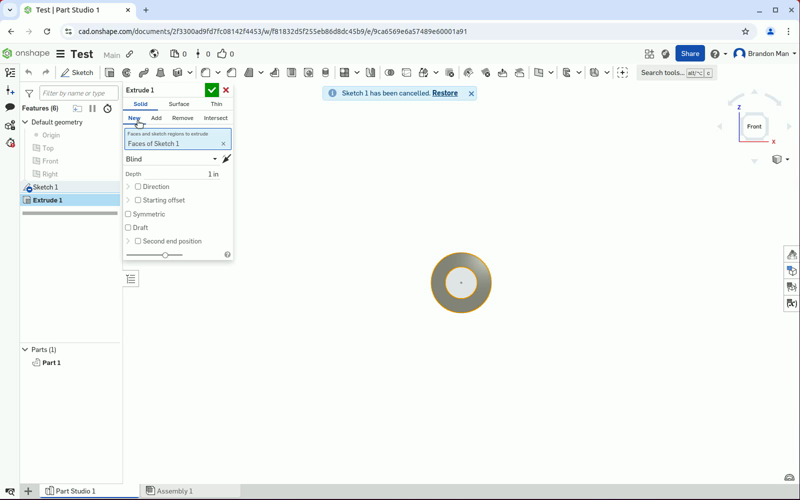
key(tab, 4)
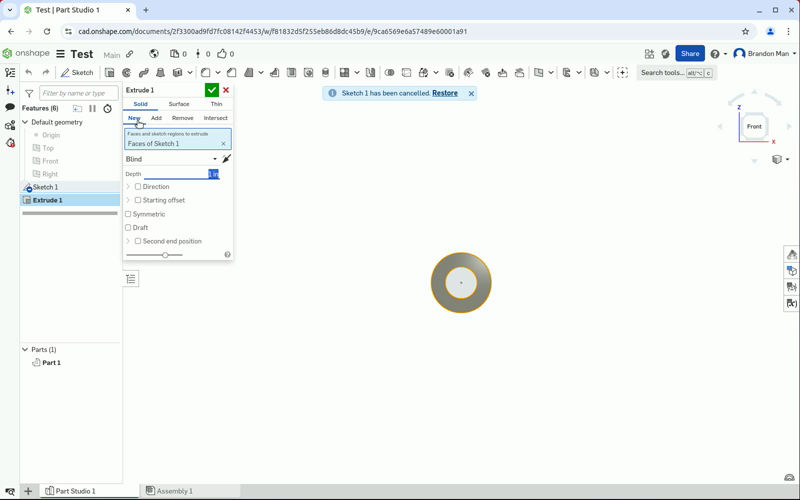
text(6.981)
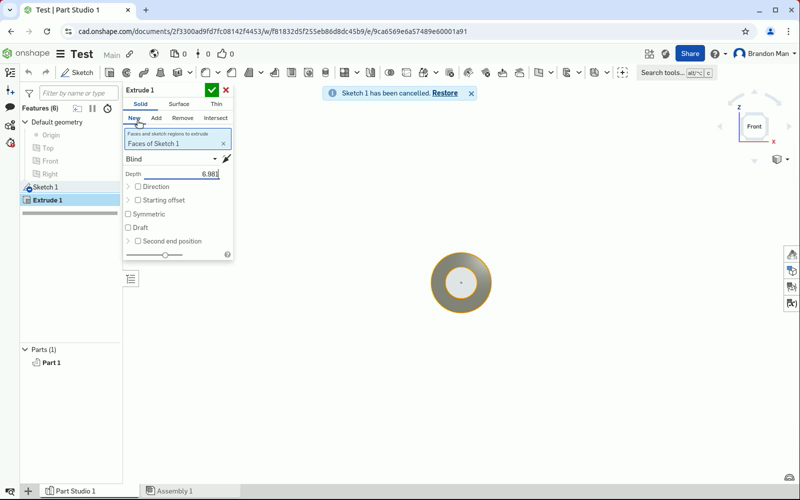
key(enter)
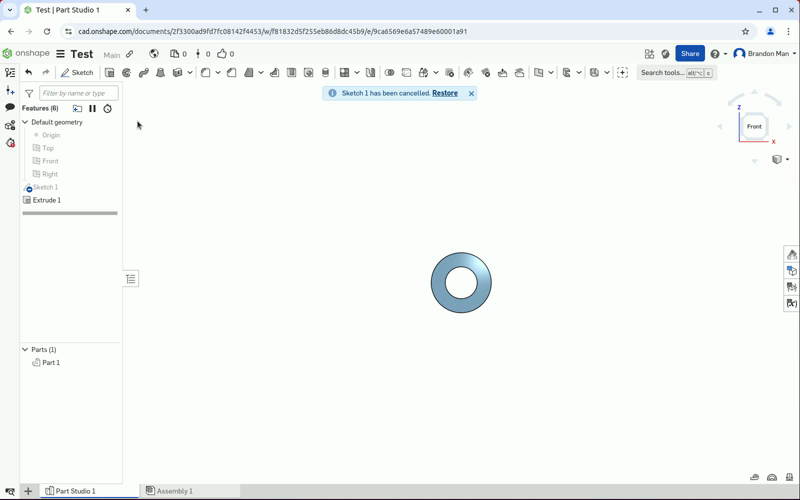
key(shift+h)
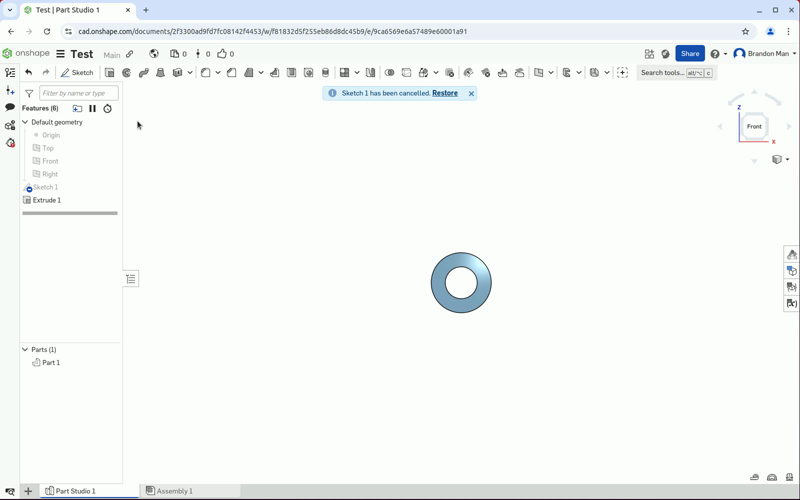
key(shift+h)
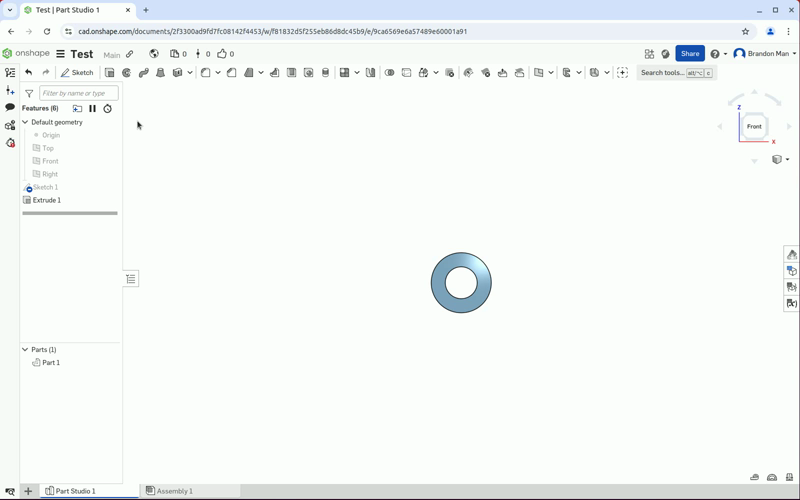
mouse_move(73, 189)
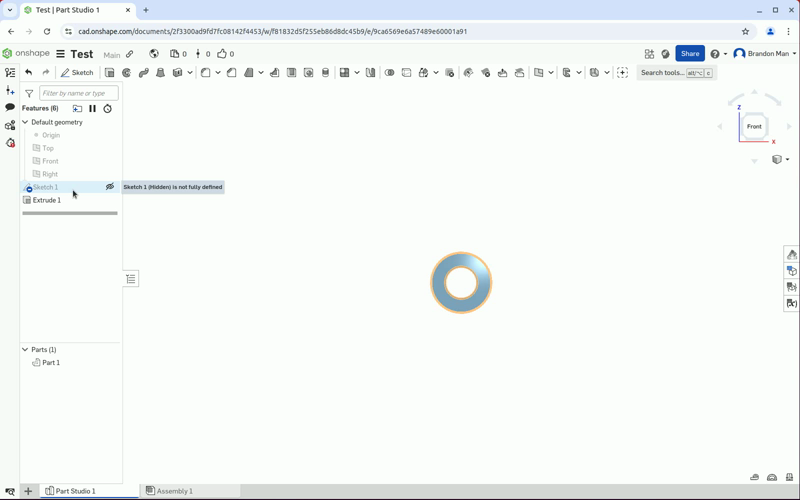
click(73, 189)
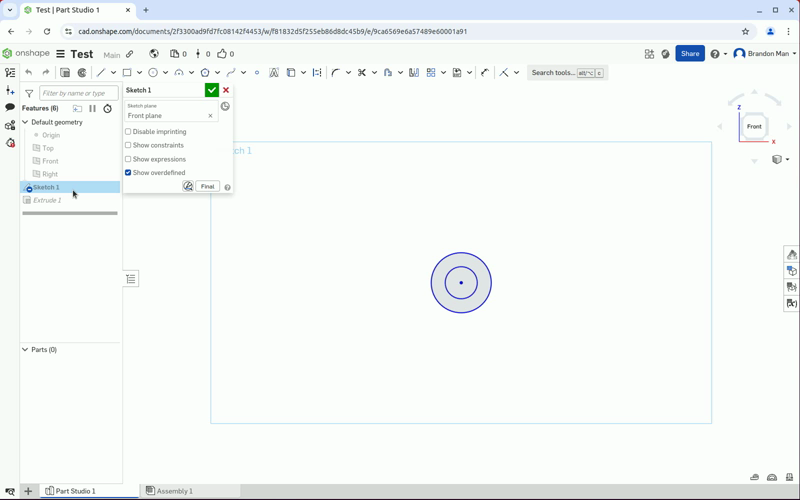
mouse_move(229, 92)
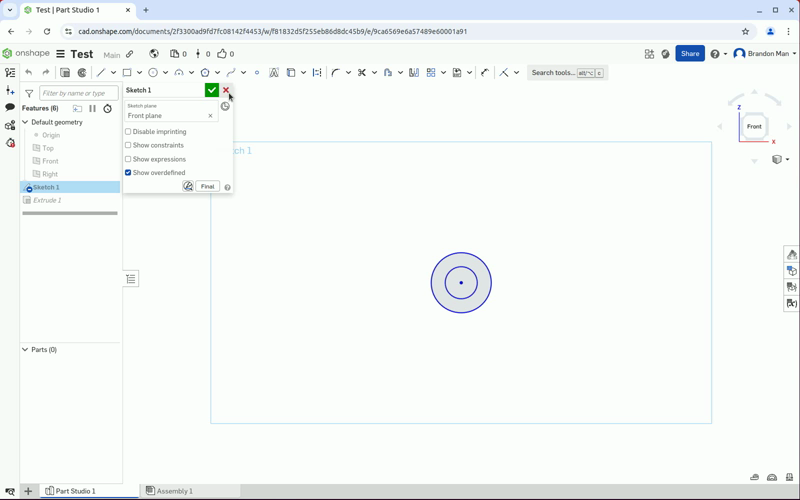
click(229, 92)
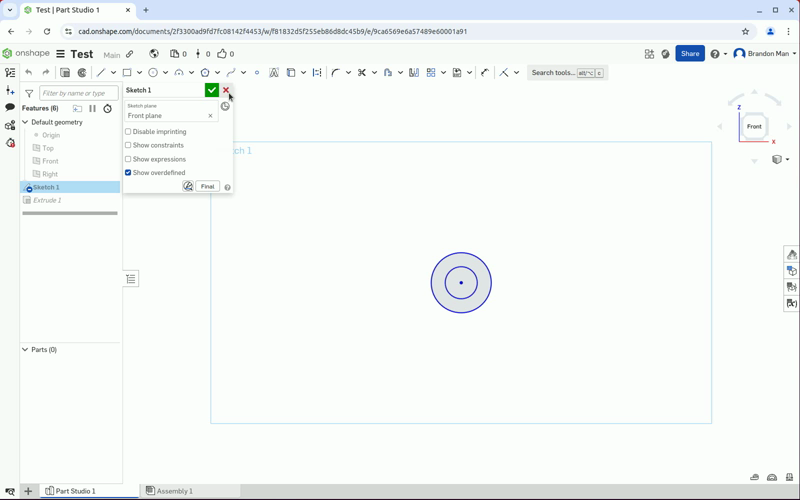
key(shift+s)
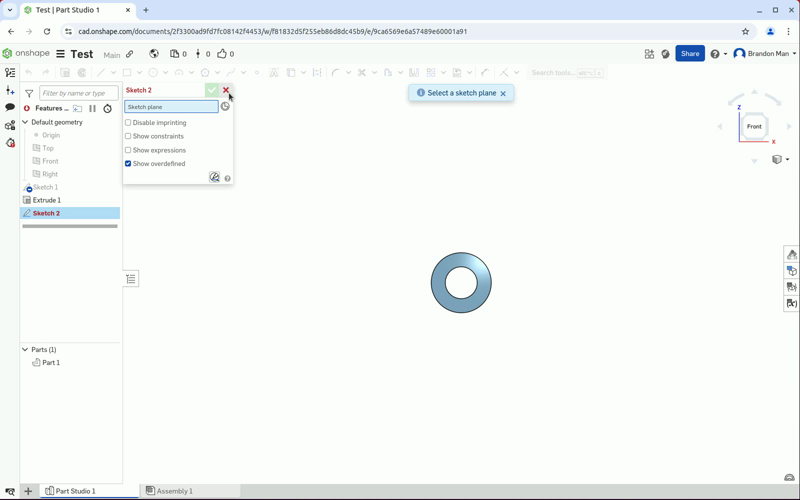
mouse_move(73, 163)
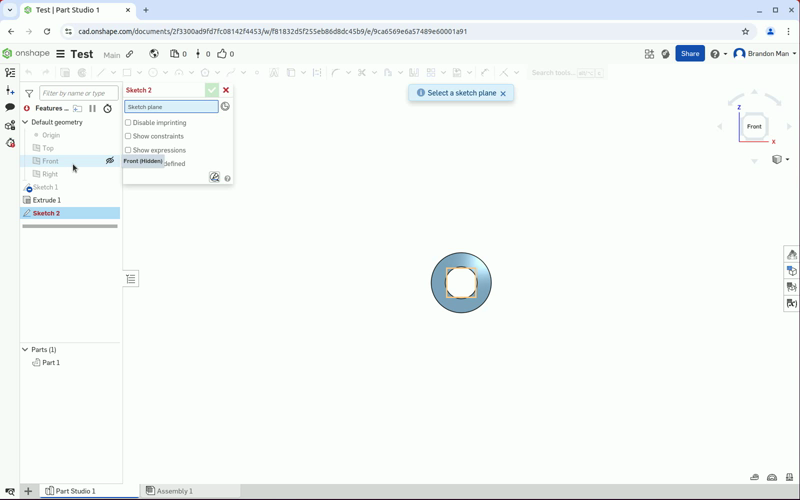
click(73, 163)
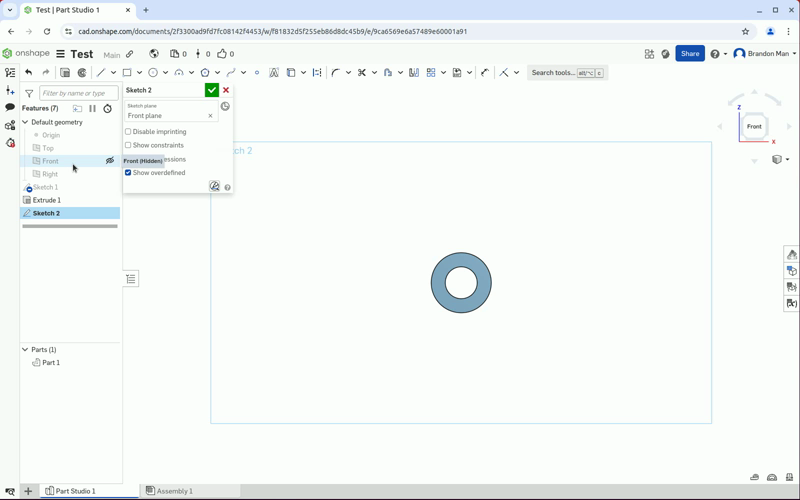
mouse_move(73, 352)
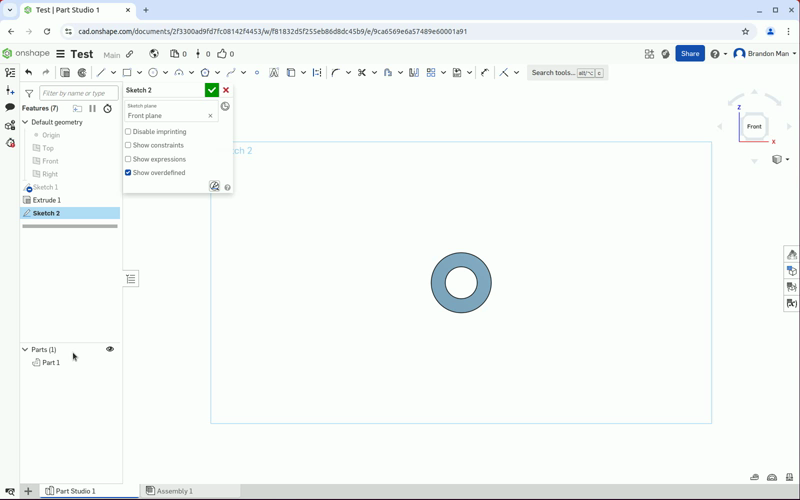
key(y)
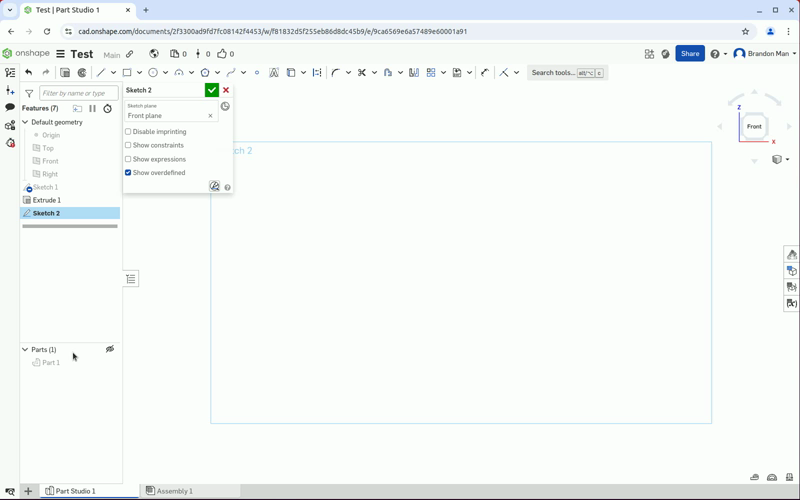
key(l)
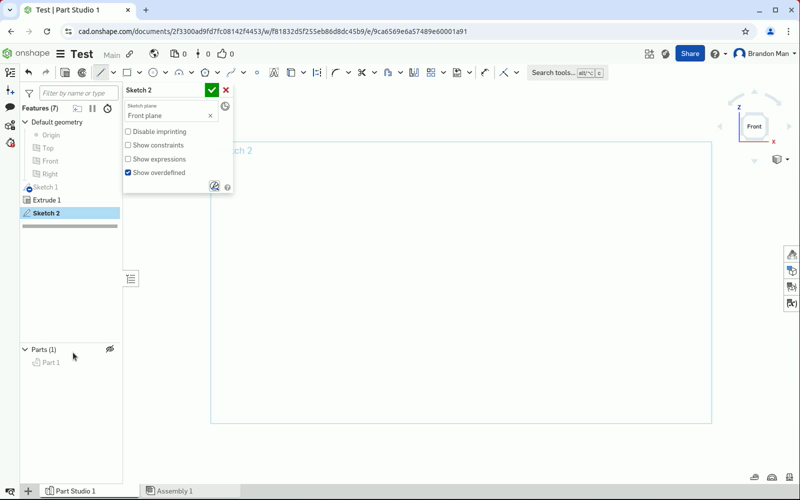
key_down(shift)
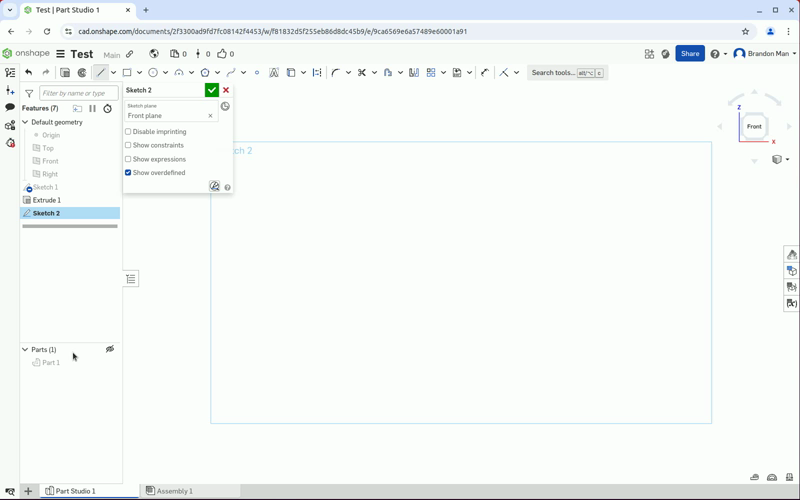
mouse_move(479, 305)
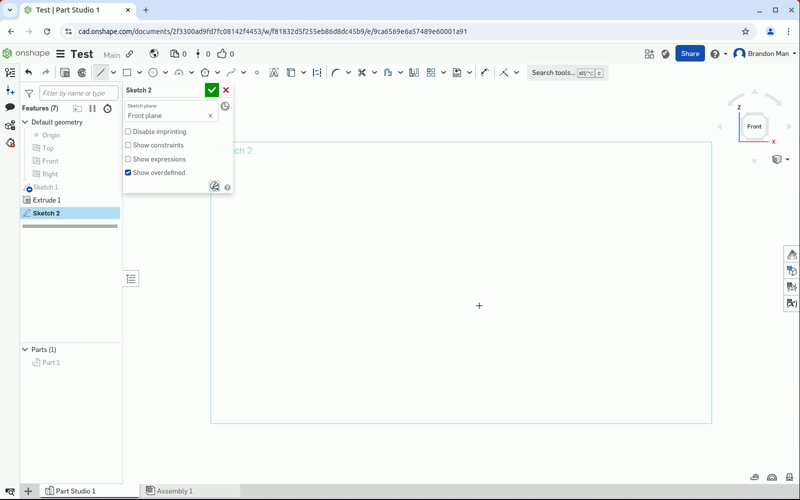
click(479, 305)
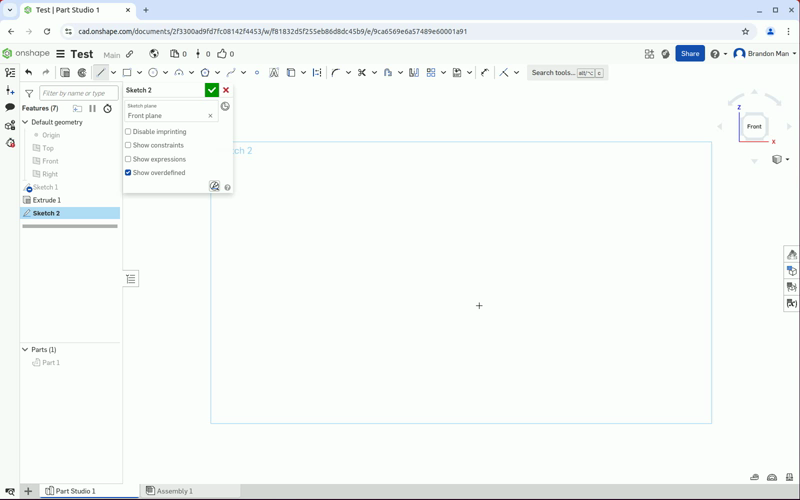
key_up(shift)
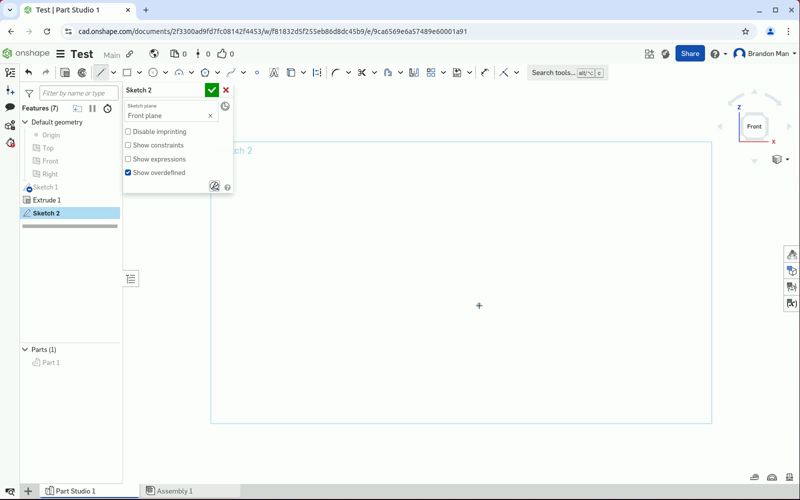
key_down(shift)
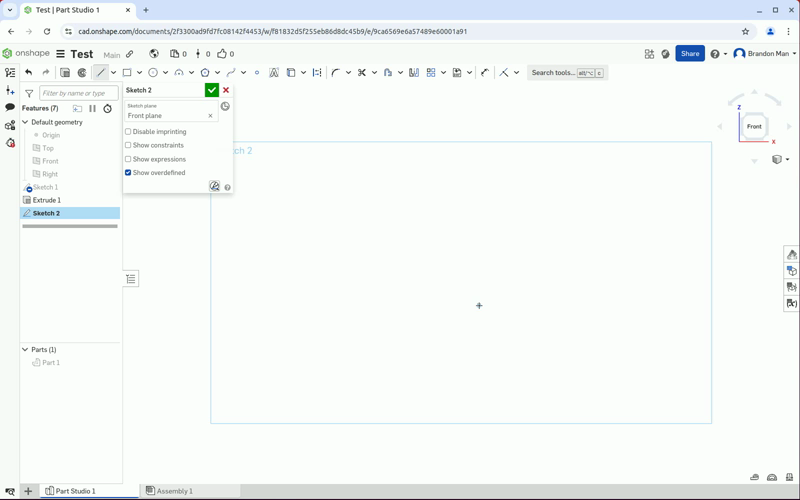
mouse_move(573, 305)
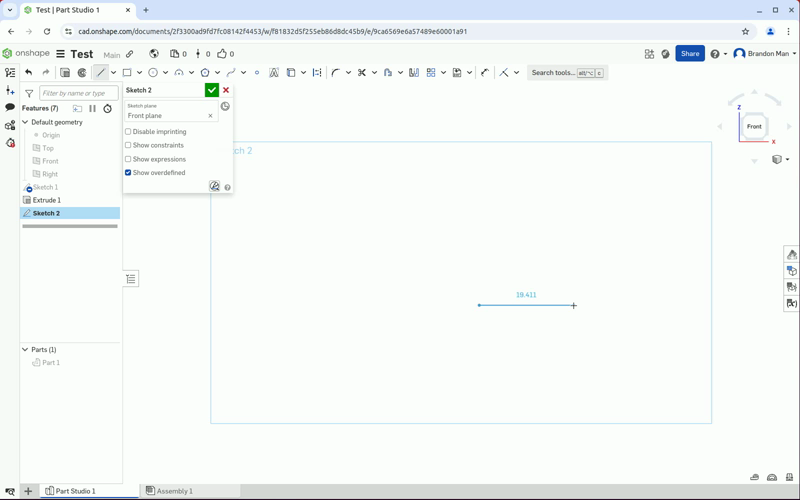
click(573, 305)
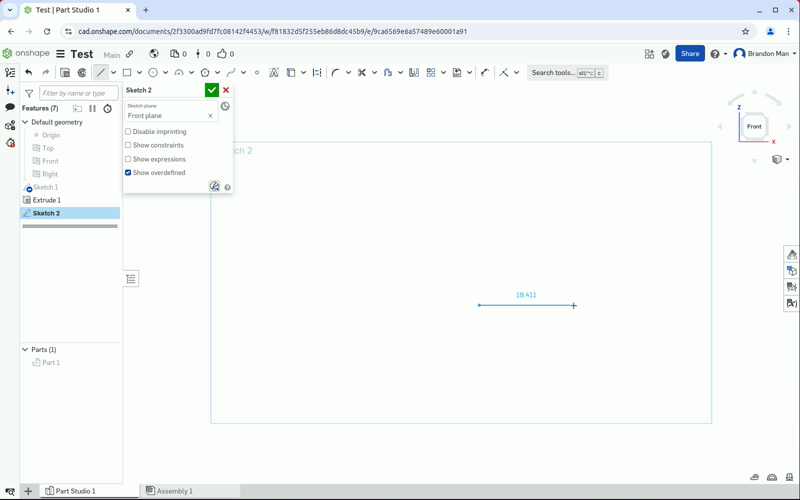
key_up(shift)
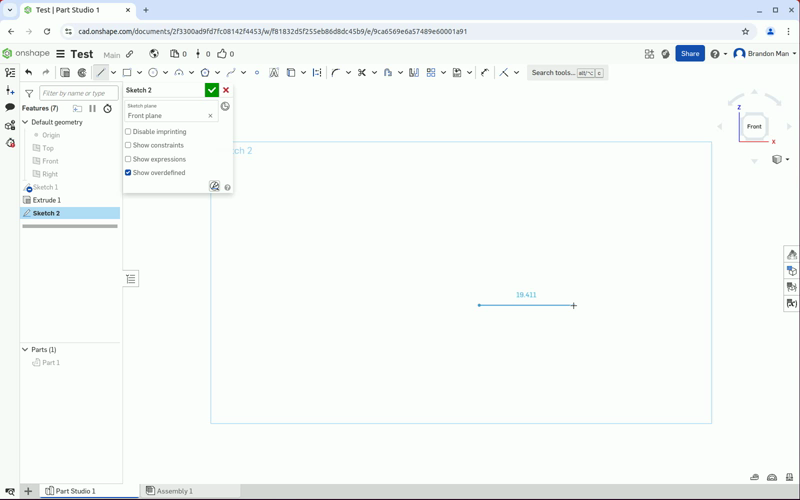
key_down(shift)
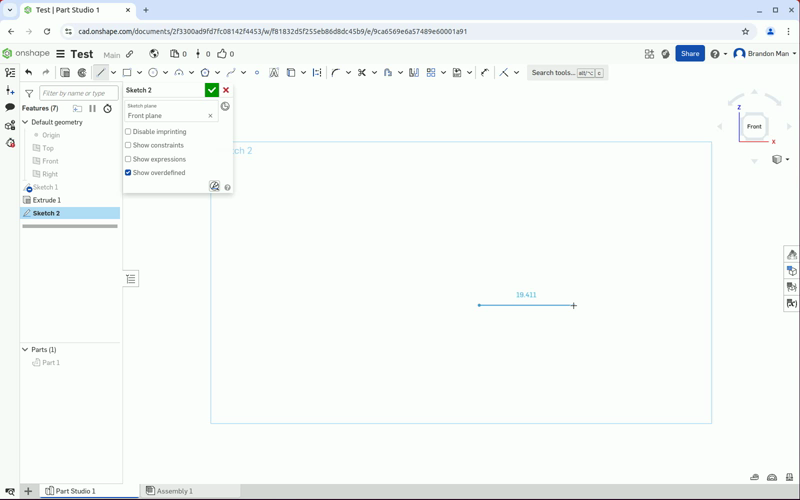
mouse_move(589, 305)
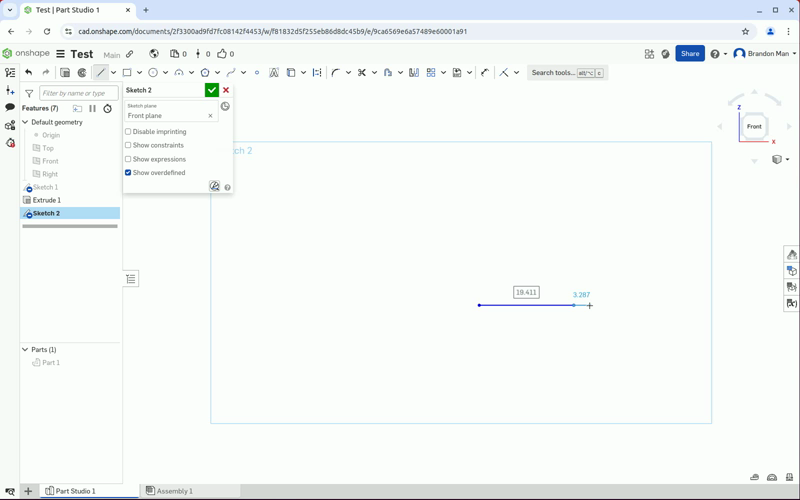
mouse_move(573, 260)
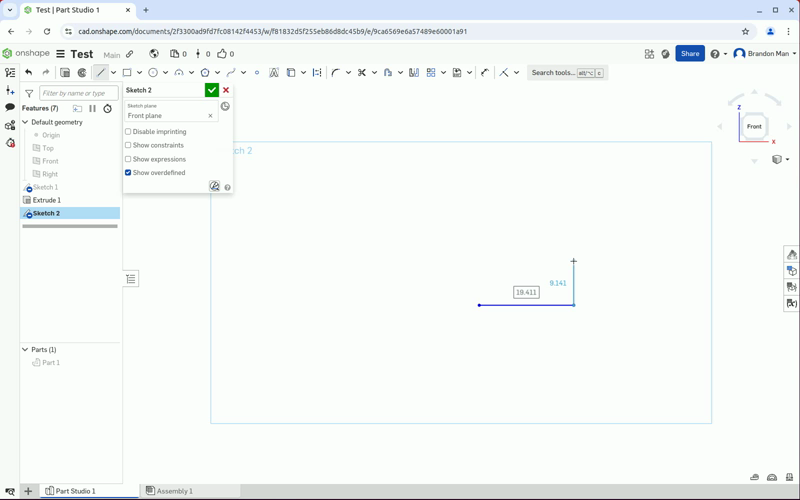
click(573, 260)
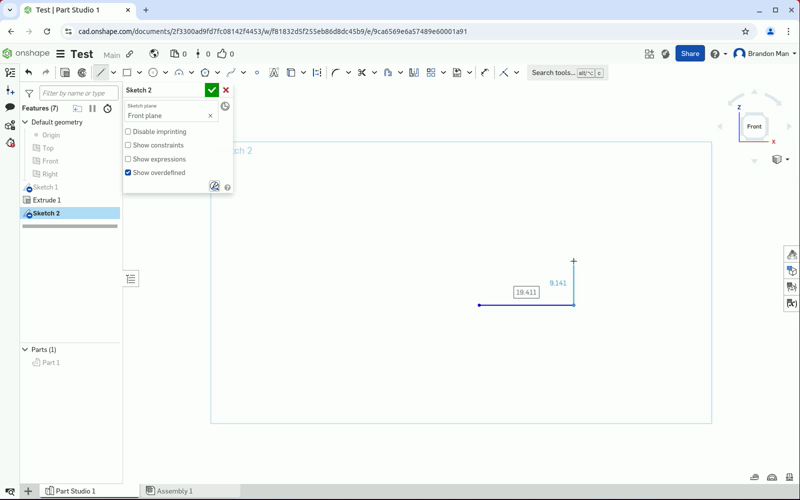
key_up(shift)
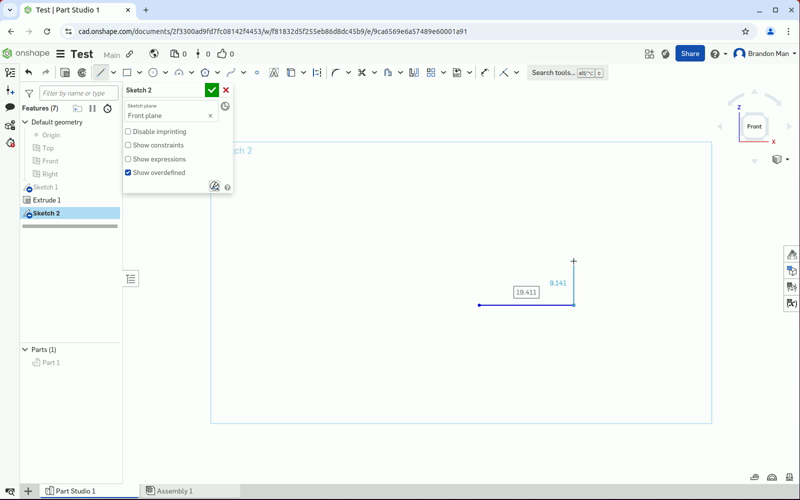
key_down(shift)
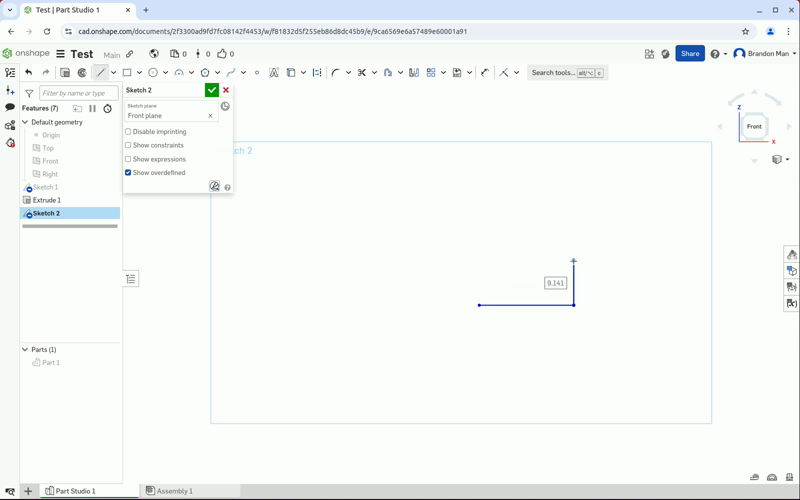
mouse_move(479, 260)
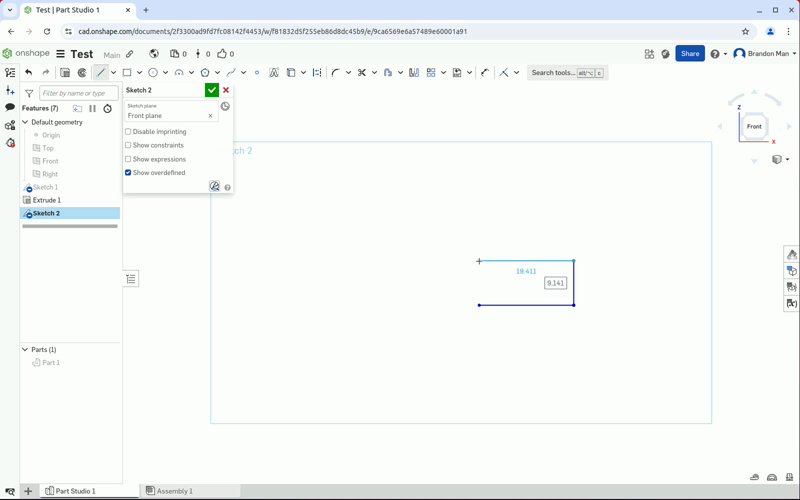
click(479, 260)
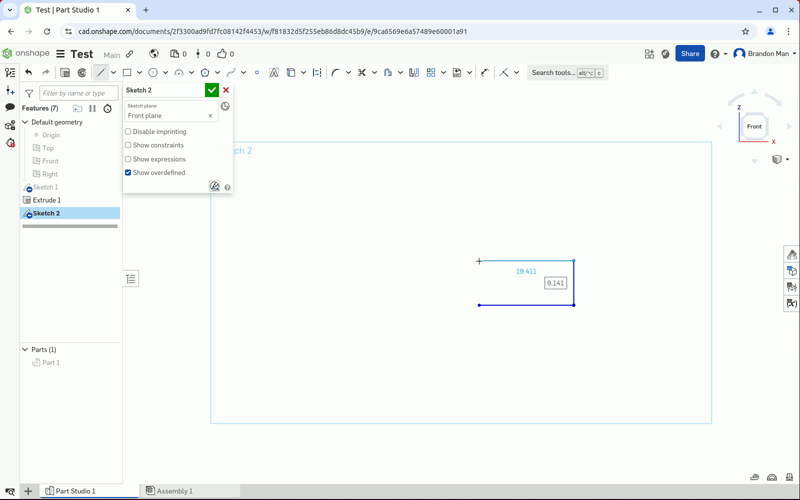
key_up(shift)
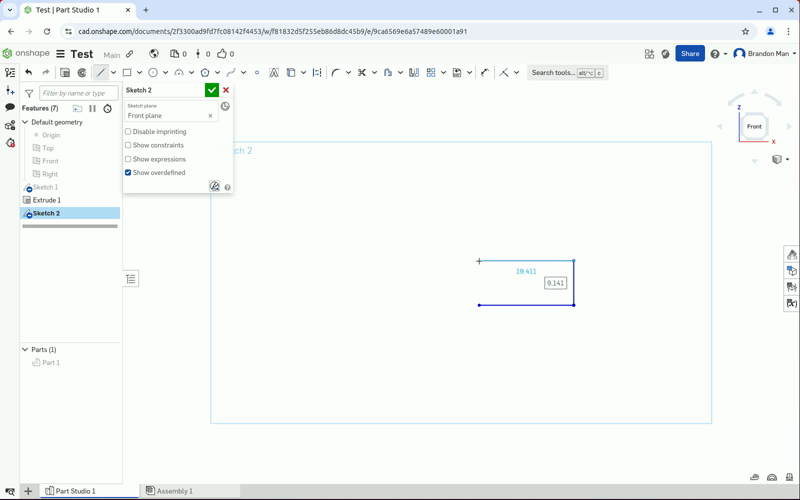
key(esc)
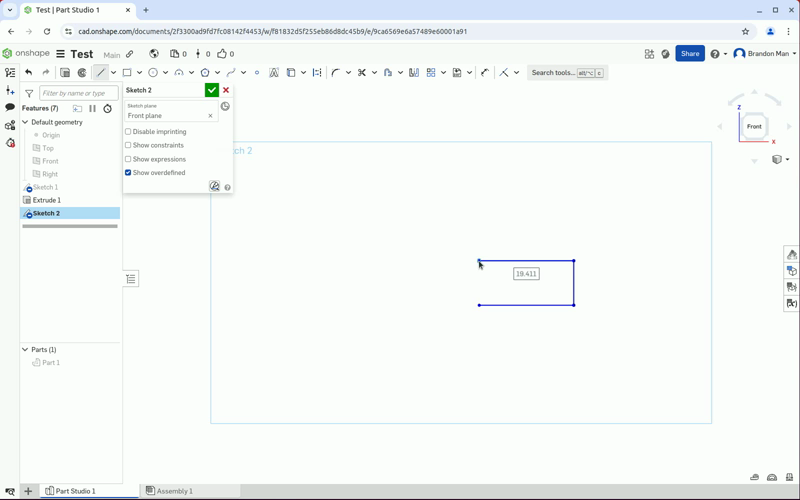
key(a)
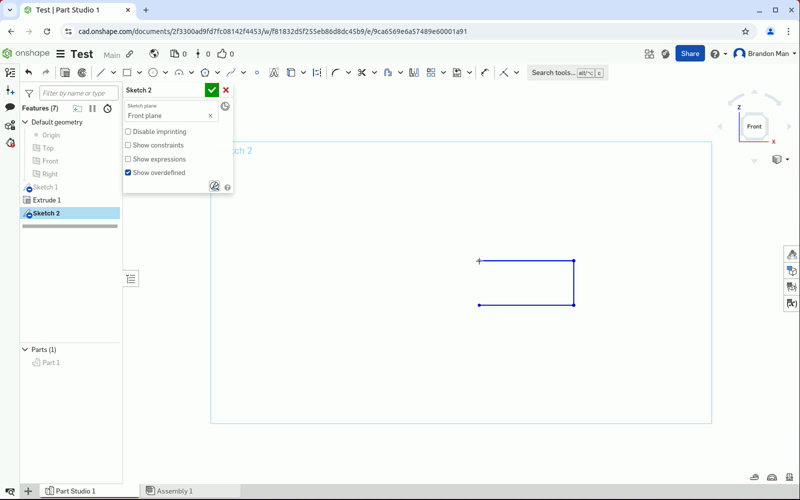
mouse_move(479, 260)
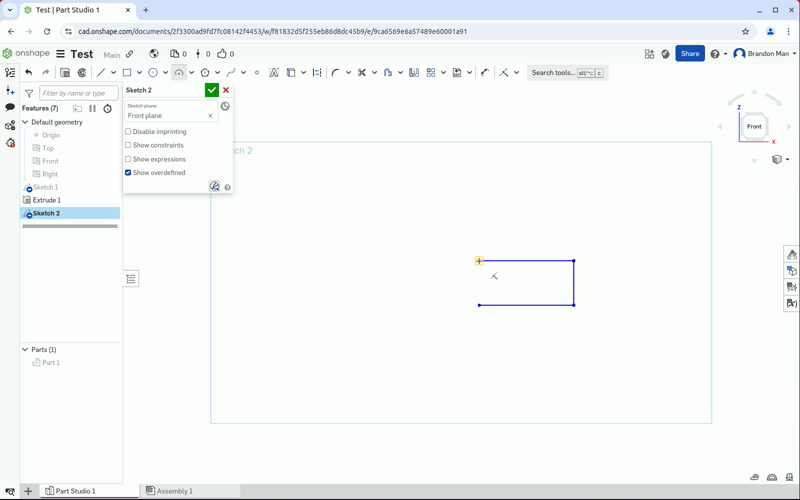
click(479, 260)
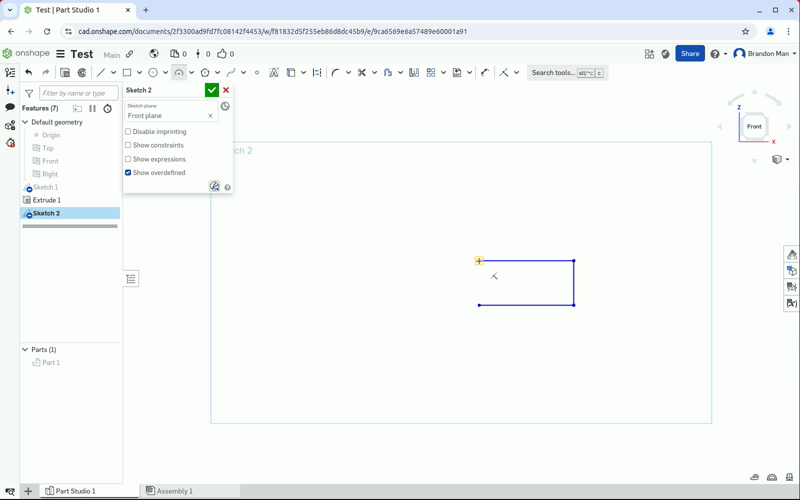
mouse_move(479, 305)
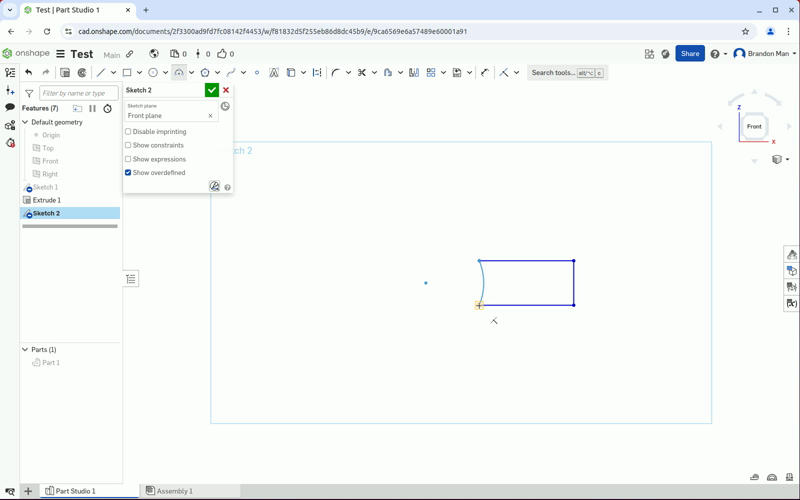
click(479, 305)
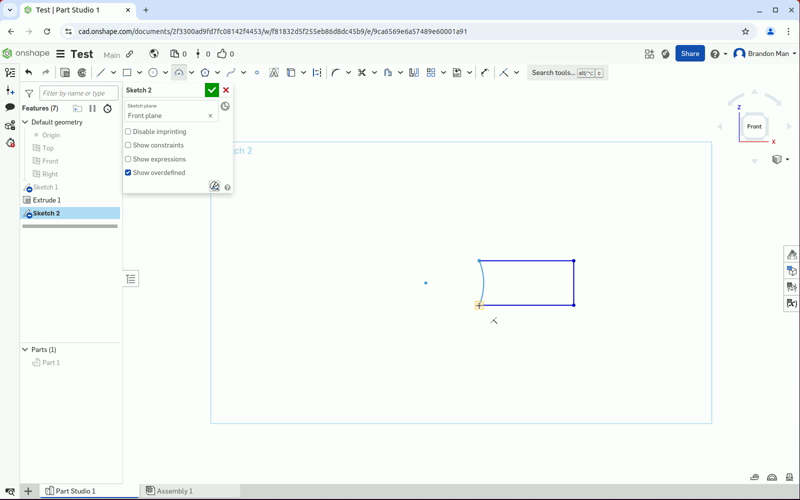
key_down(shift)
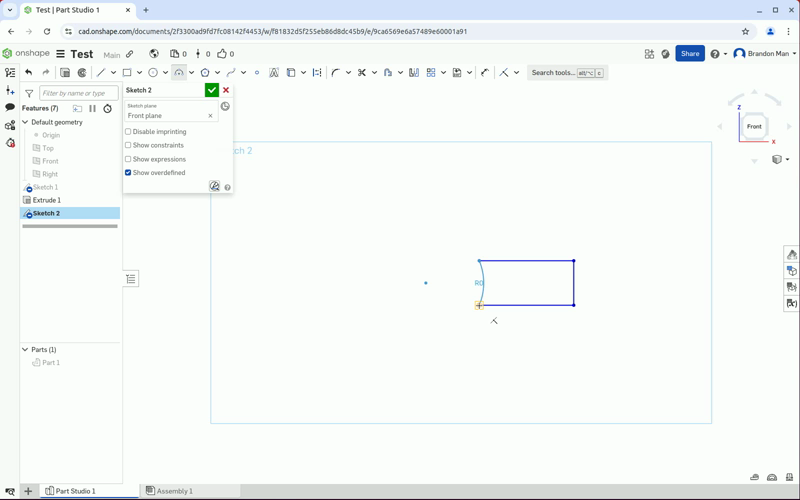
mouse_move(489, 282)
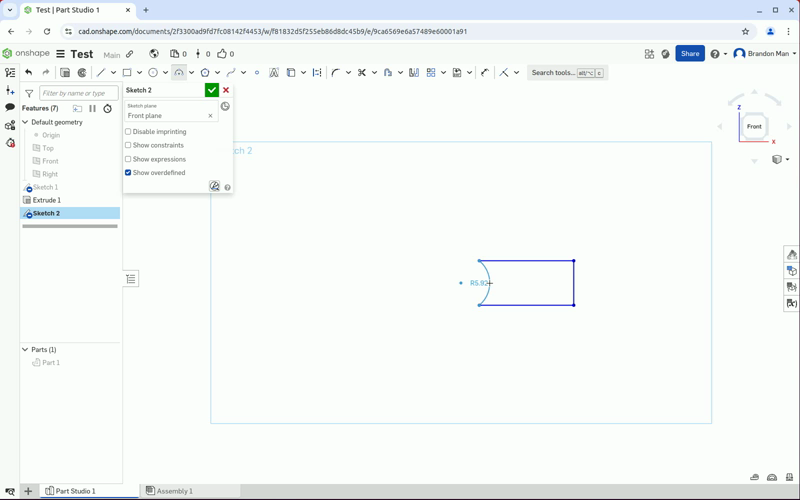
click(489, 282)
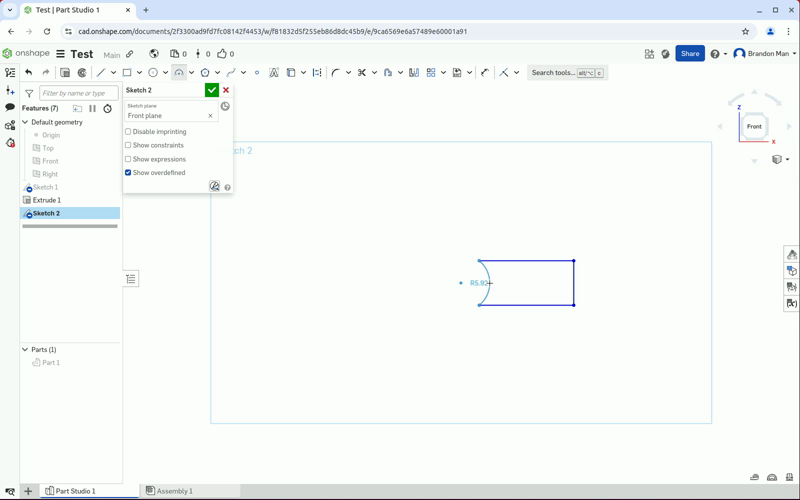
key_up(shift)
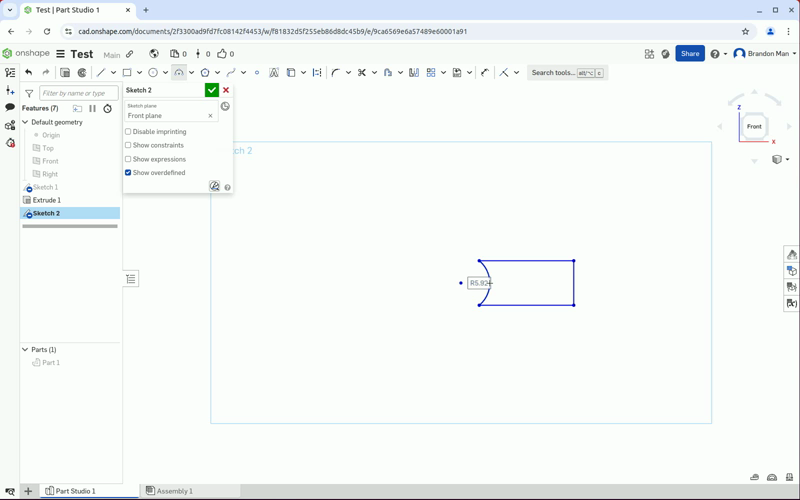
key(esc)
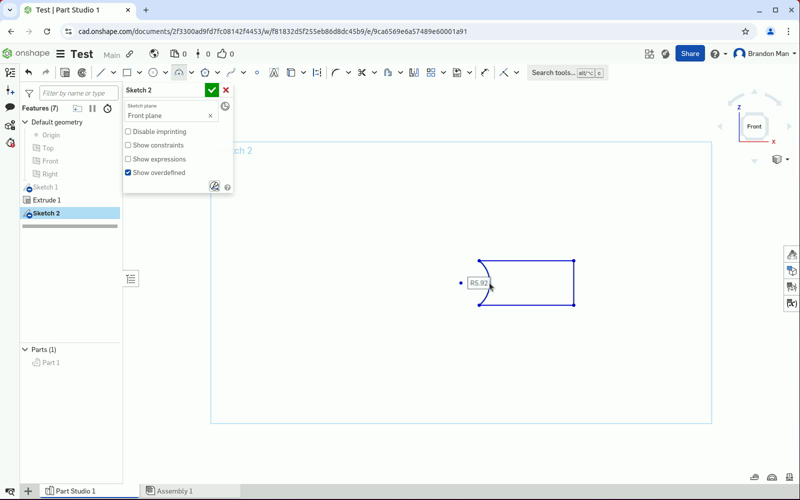
mouse_move(495, 275)
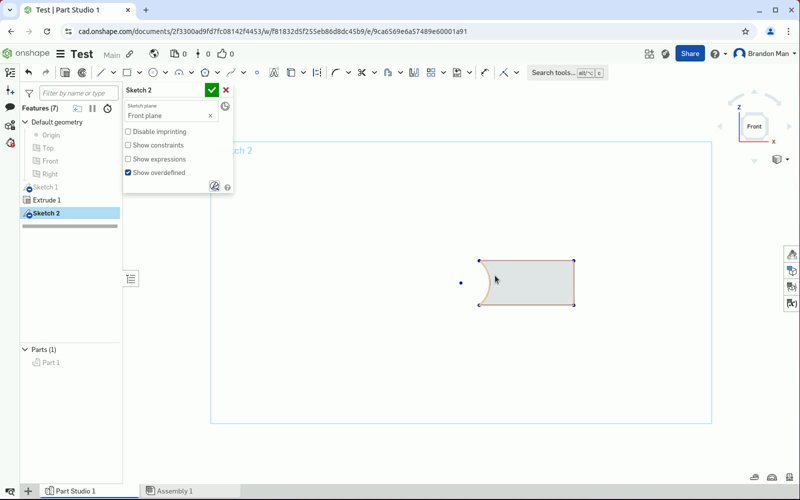
click(495, 275)
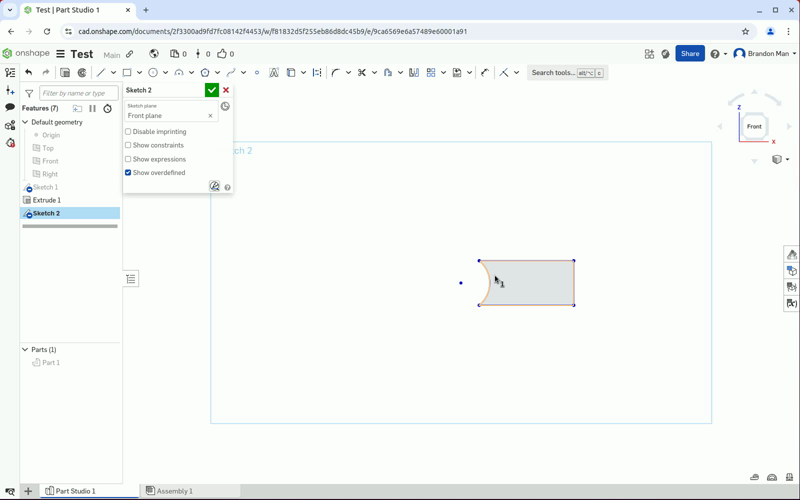
mouse_move(73, 352)
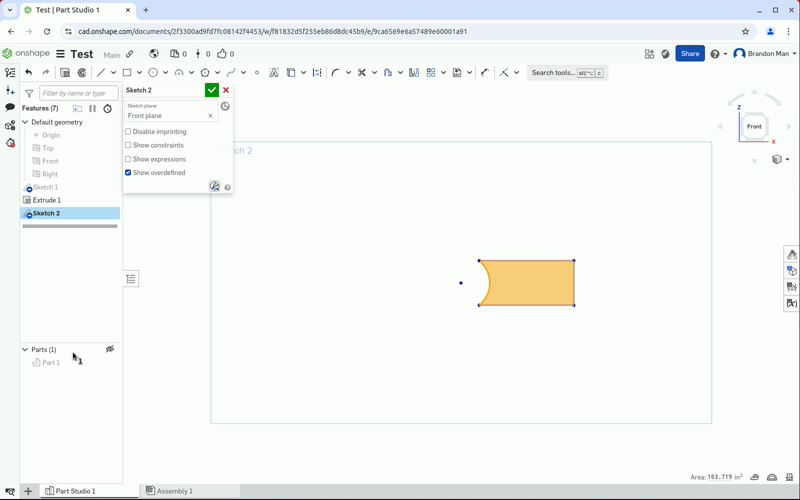
key(shift+y)
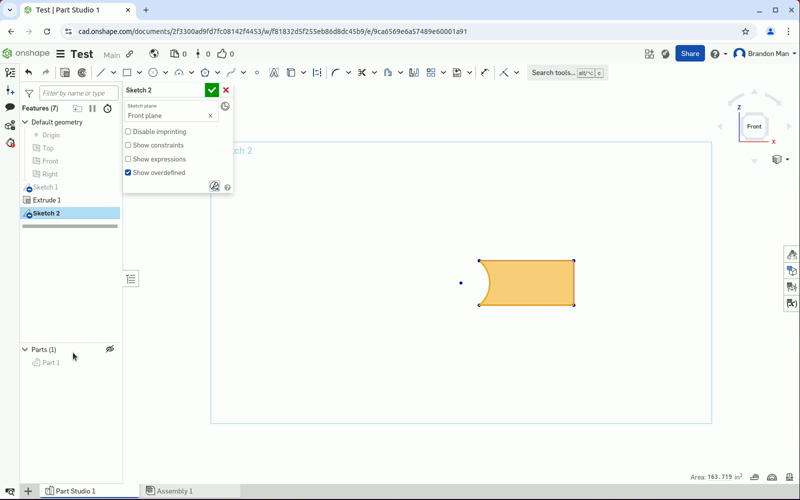
key(shift+e)
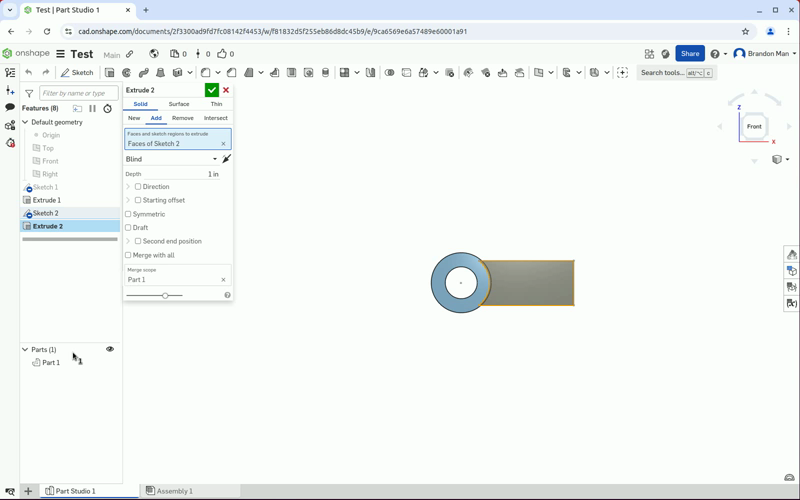
mouse_move(143, 106)
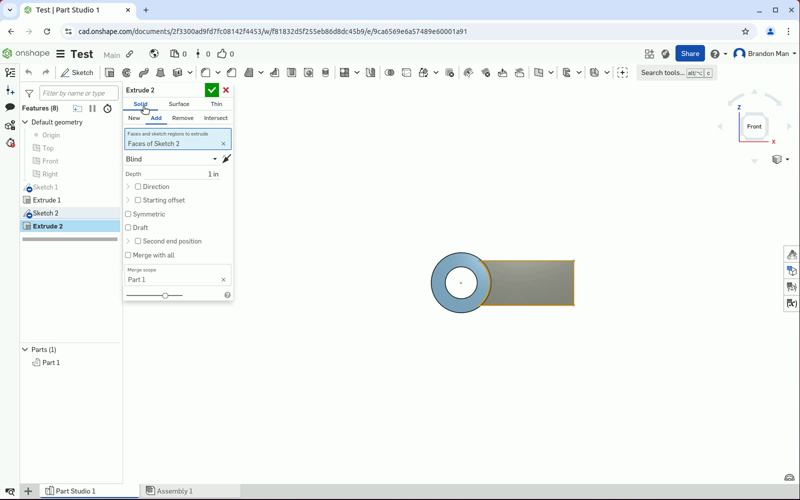
click(143, 106)
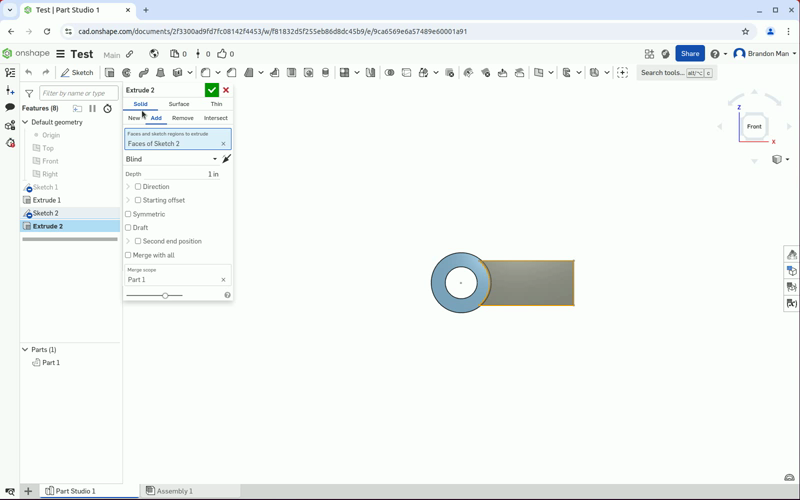
mouse_move(137, 120)
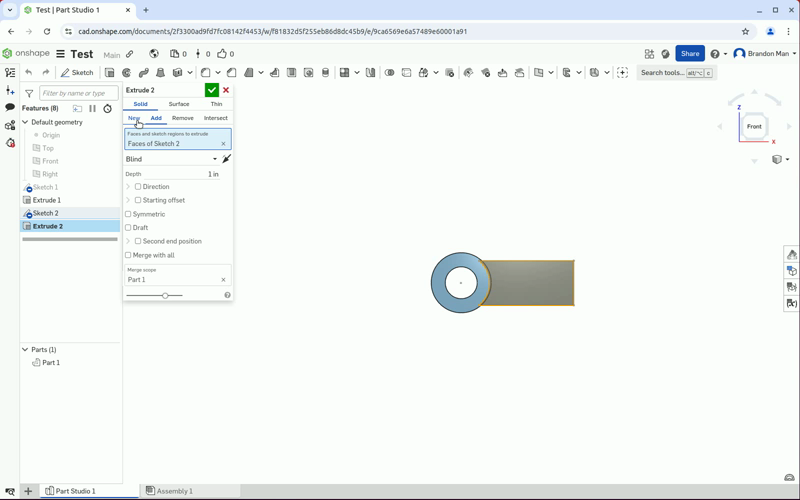
click(137, 120)
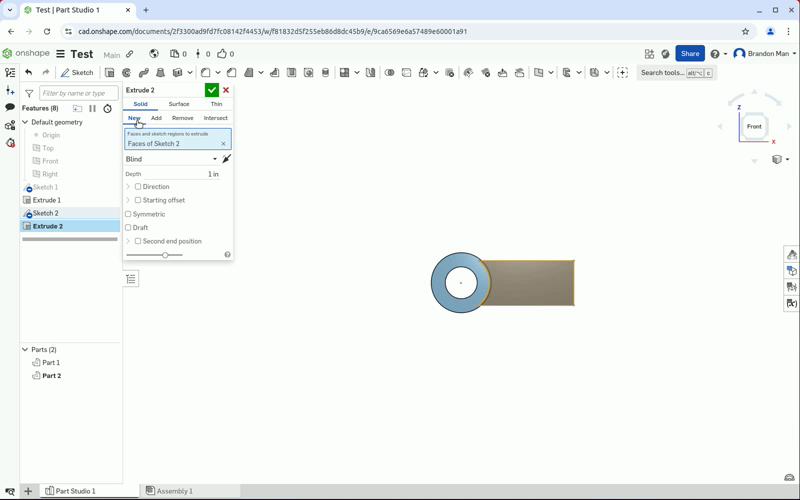
key(tab, 4)
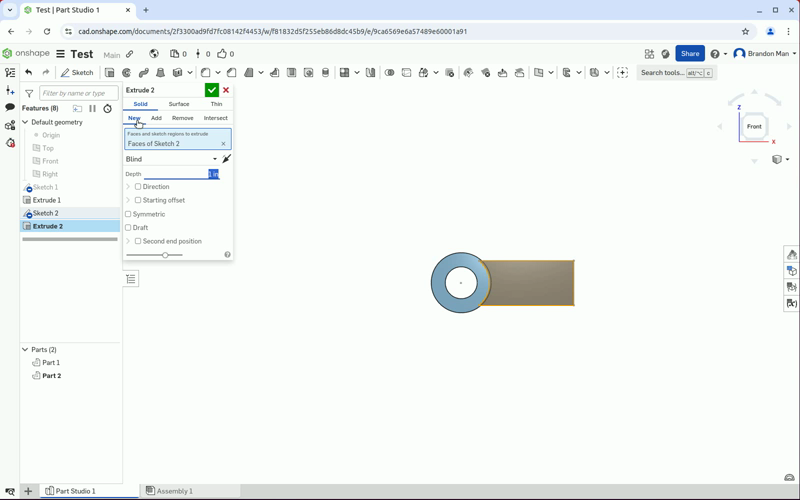
text(4.814)
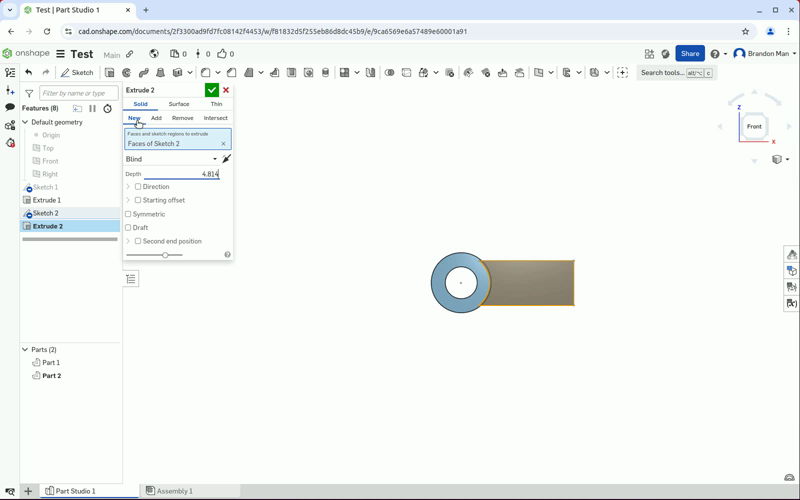
key(enter)
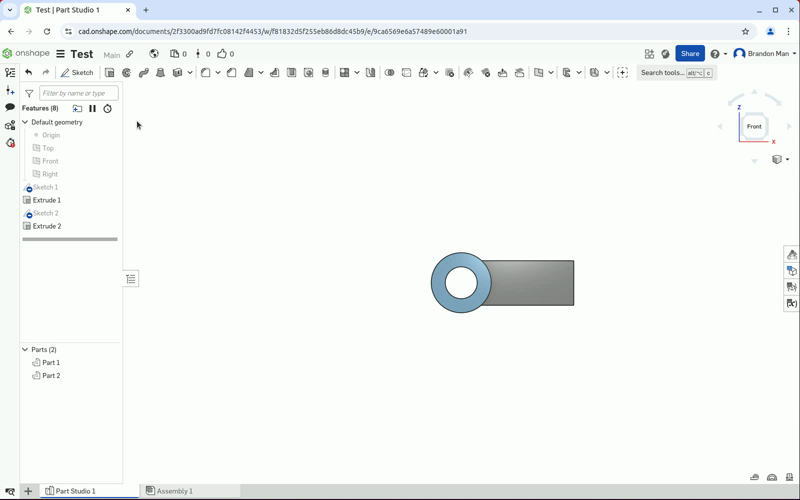
key(shift+h)
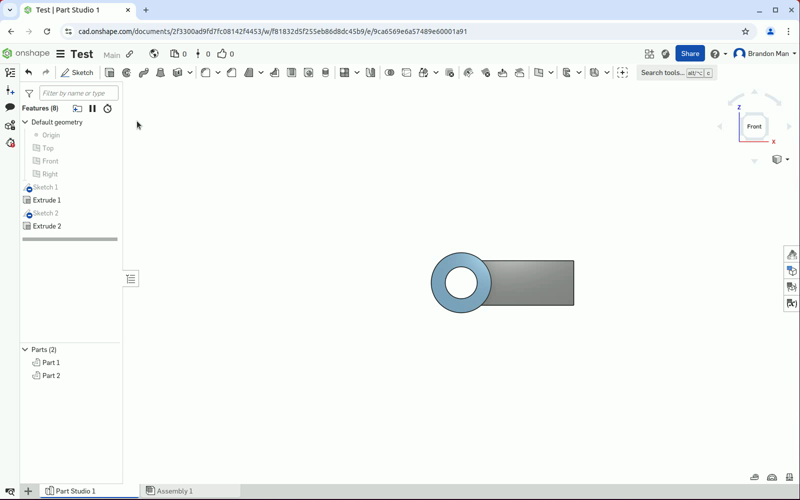
key(shift+h)
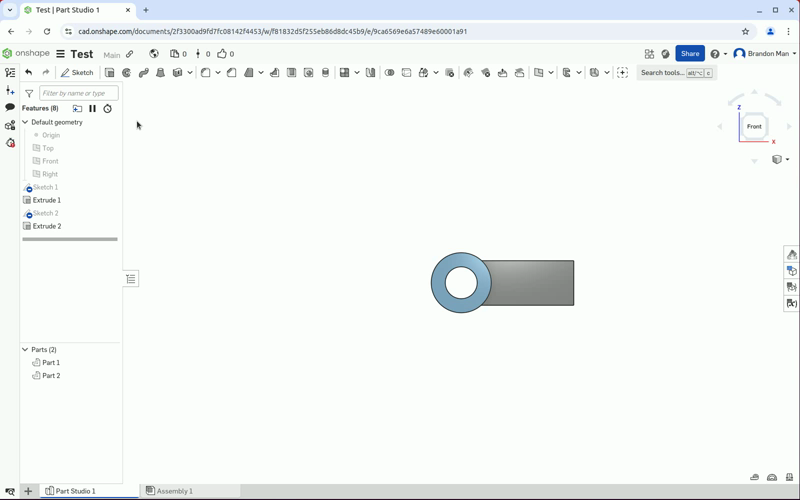
mouse_move(73, 189)
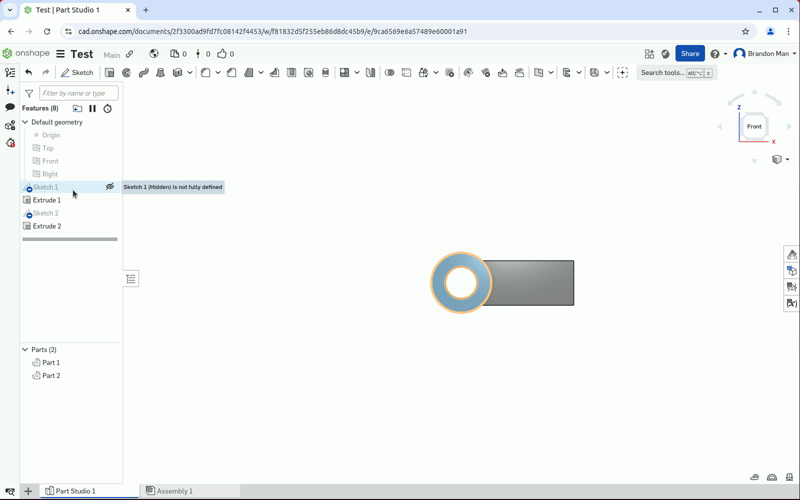
click(73, 189)
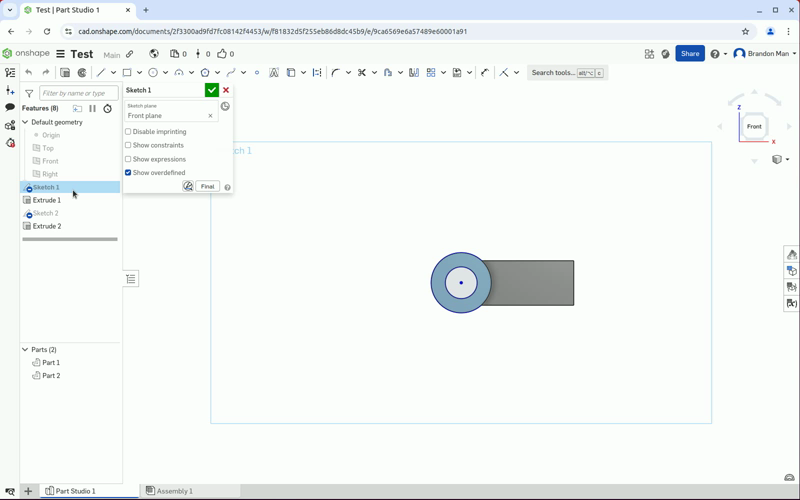
mouse_move(229, 92)
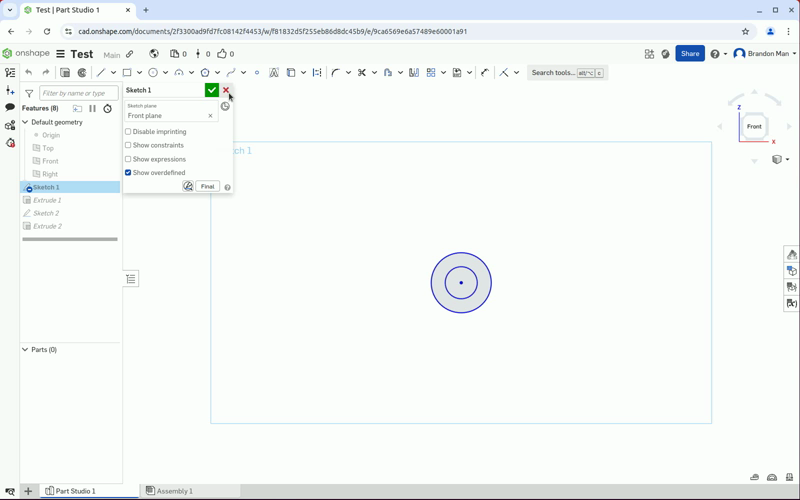
click(229, 92)
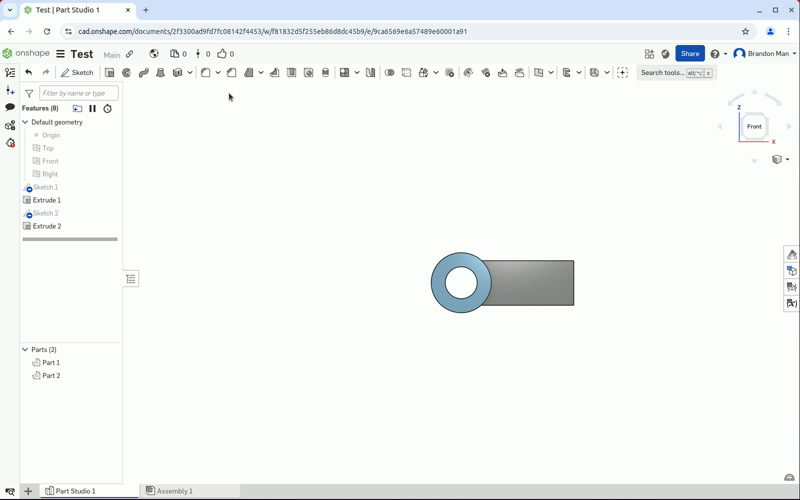
mouse_move(541, 75)
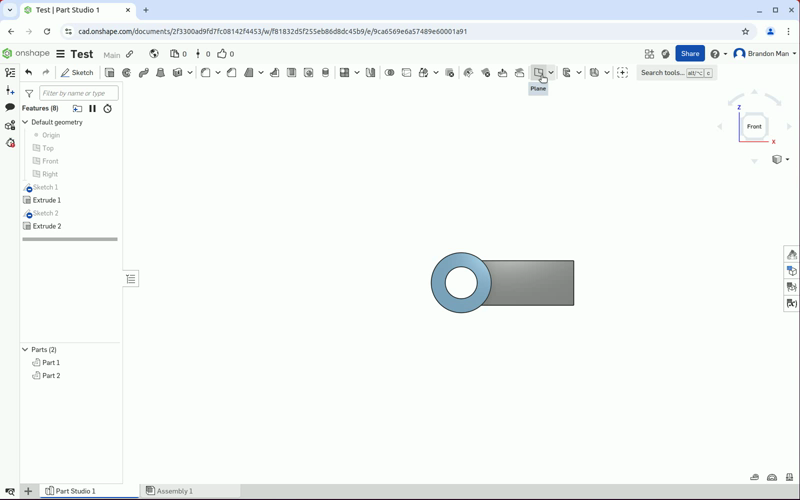
click(541, 75)
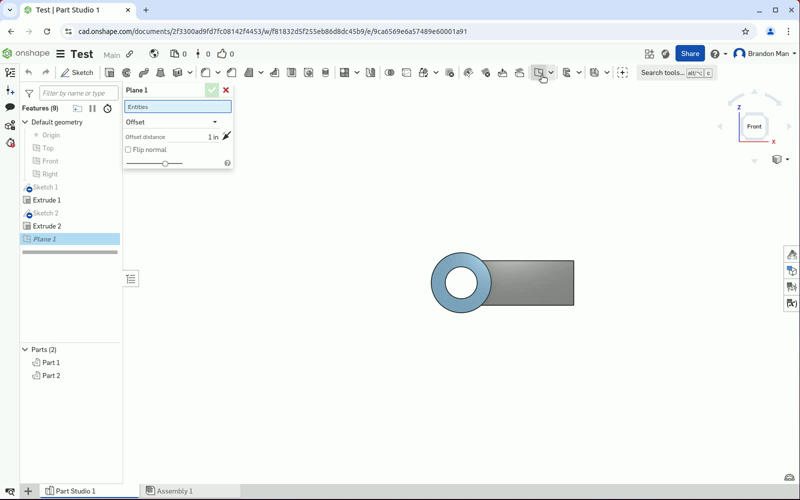
mouse_move(73, 163)
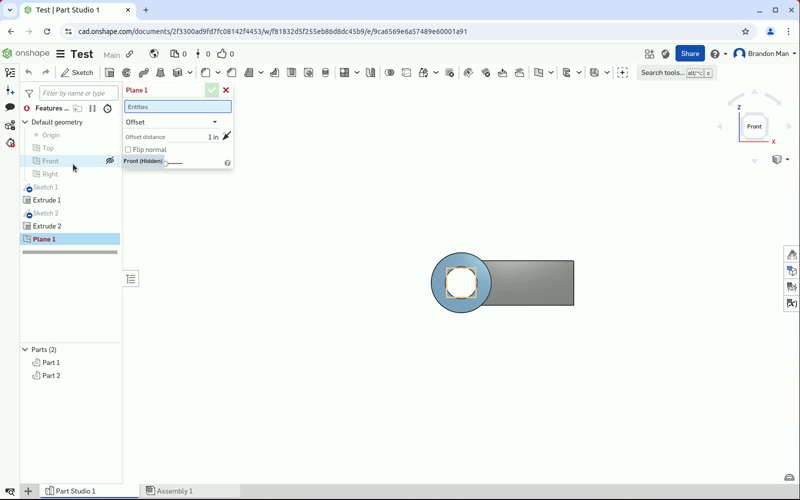
click(73, 163)
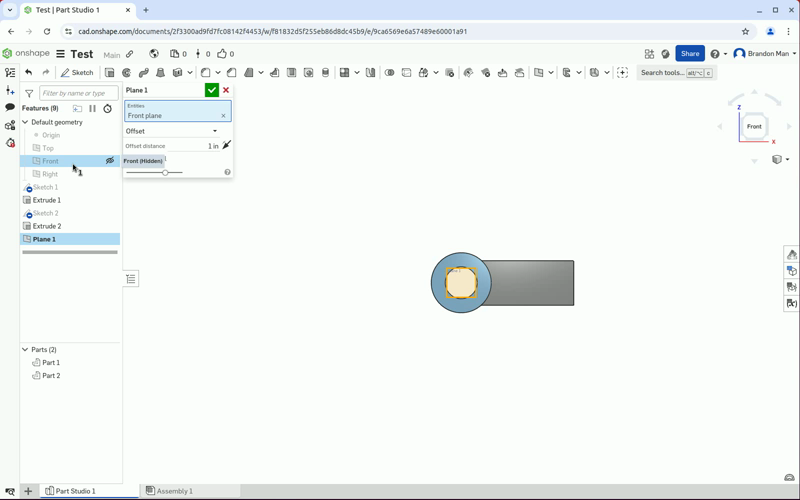
key(tab, 2)
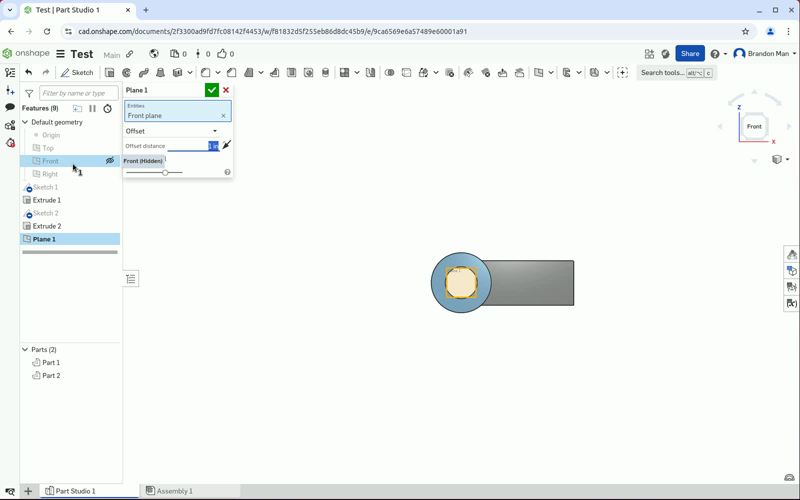
text(4.807)
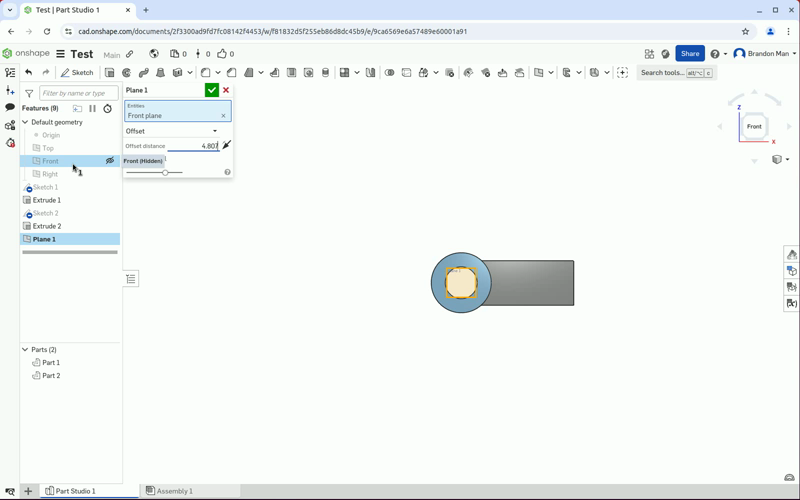
key(enter, 2)
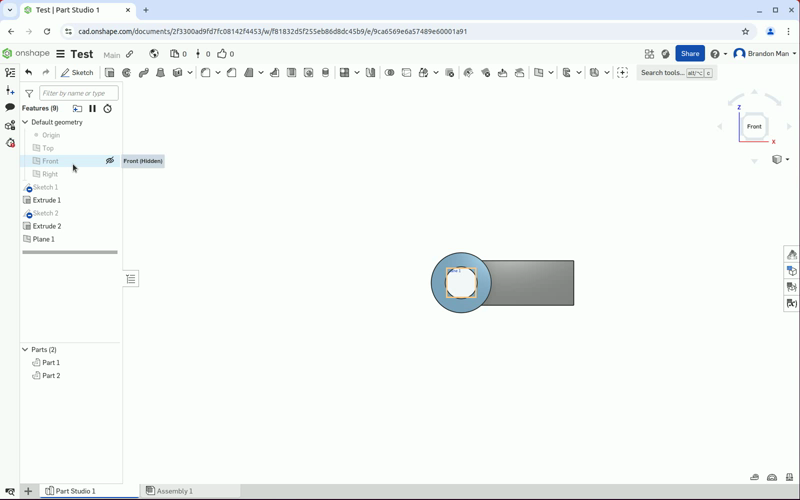
key(shift+s)
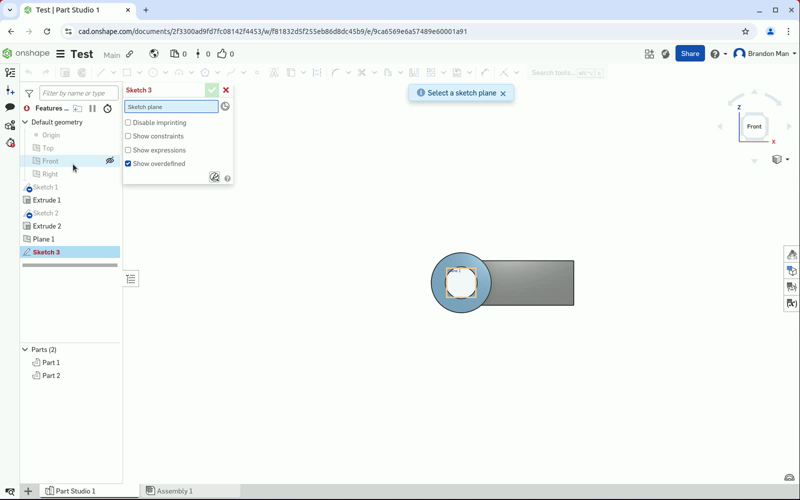
mouse_move(73, 241)
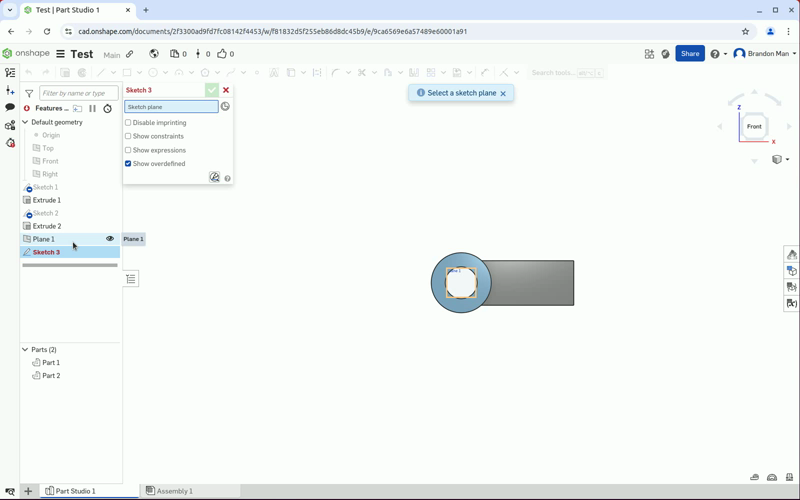
click(73, 241)
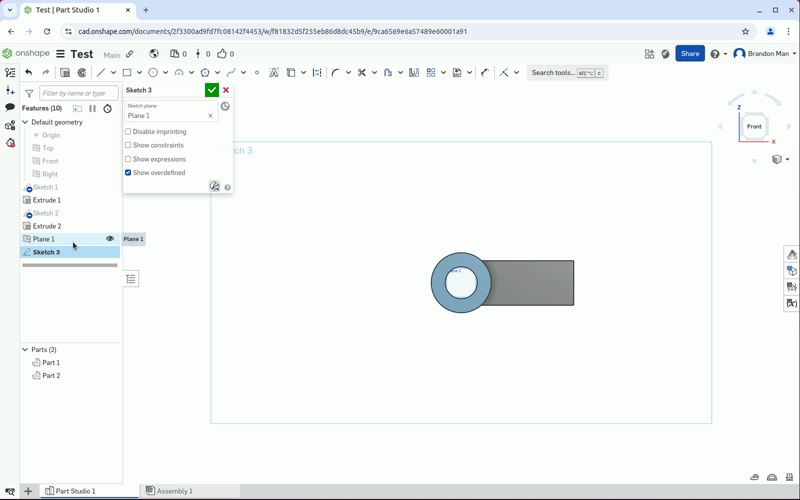
mouse_move(73, 352)
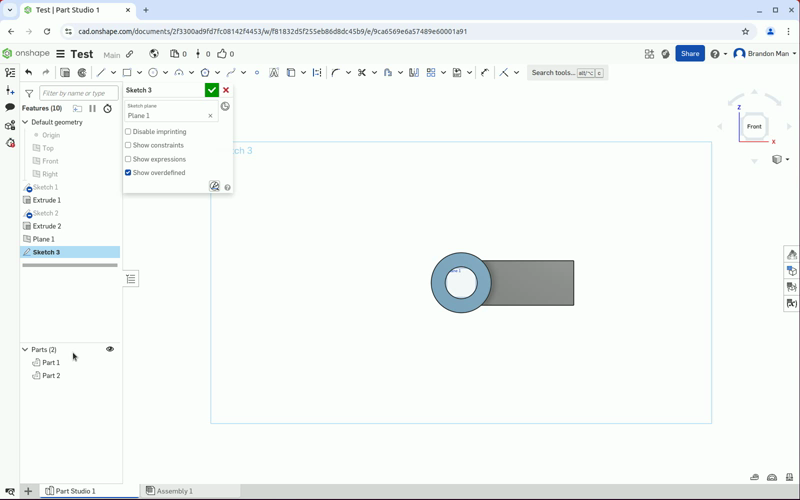
key(y)
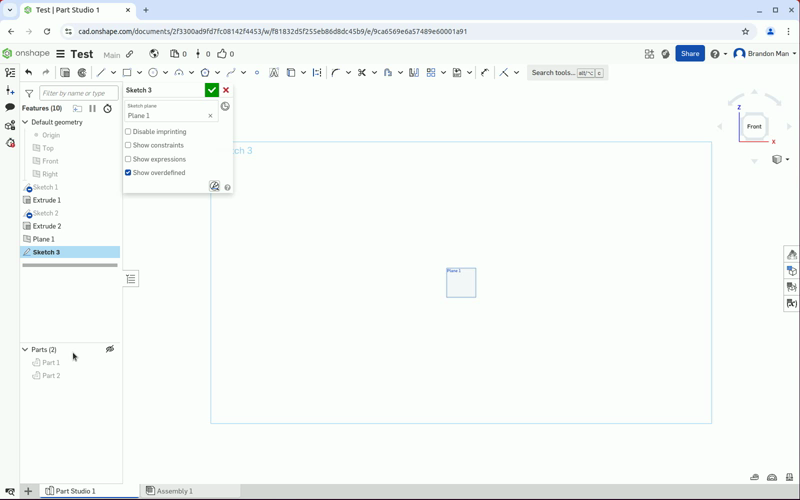
key(l)
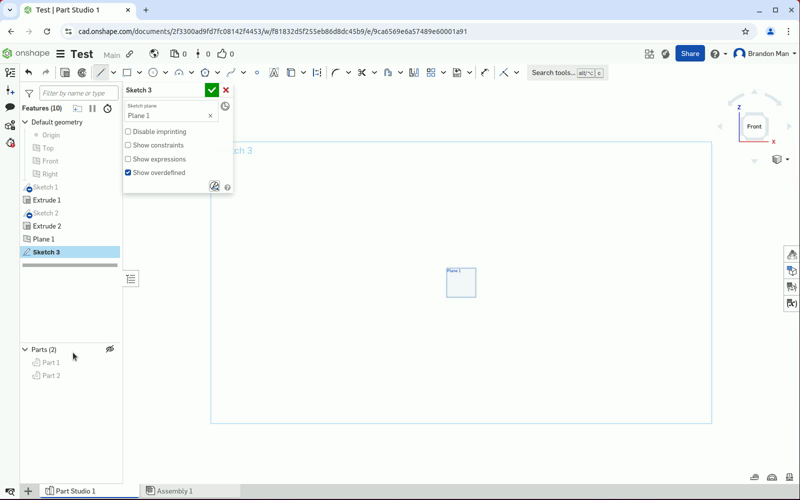
key_down(shift)
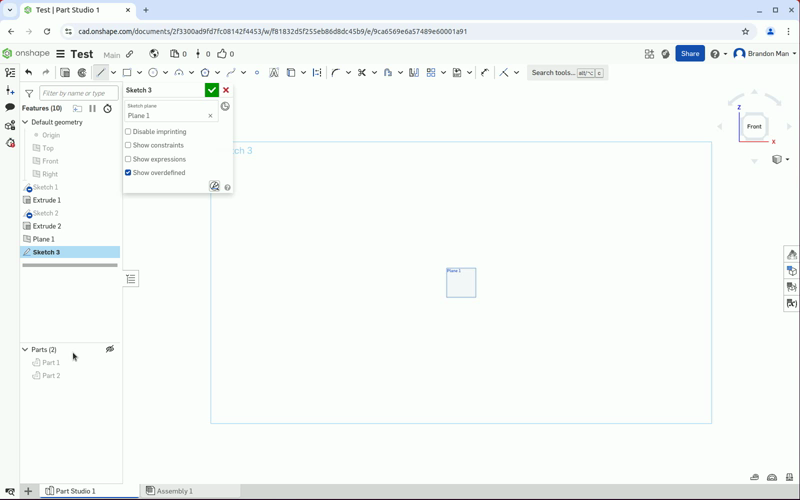
mouse_move(512, 295)
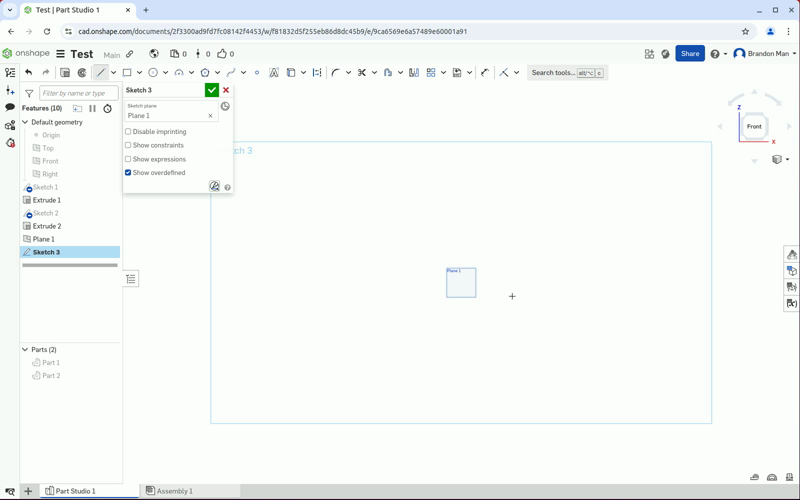
click(512, 295)
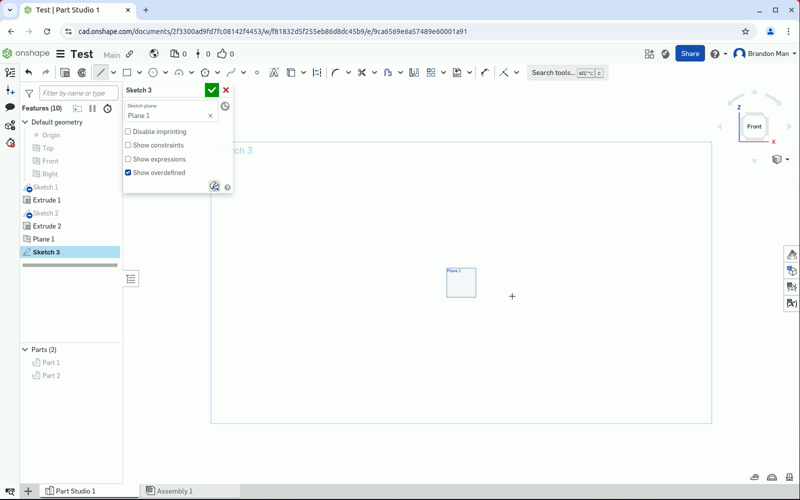
key_up(shift)
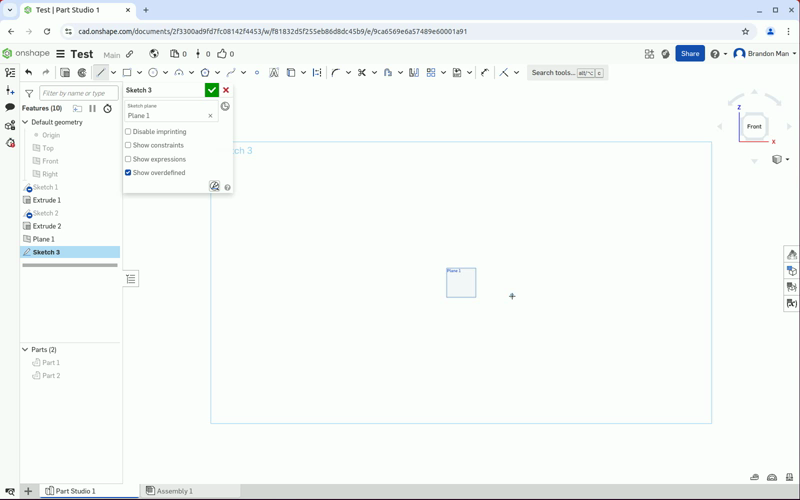
key_down(shift)
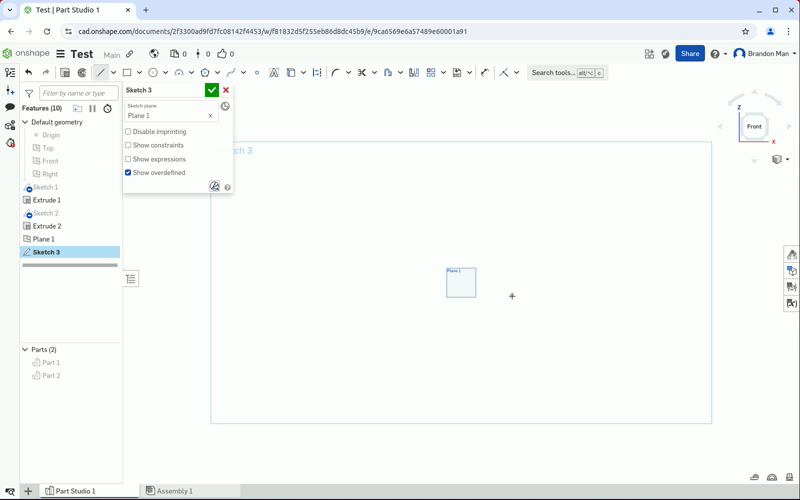
mouse_move(573, 295)
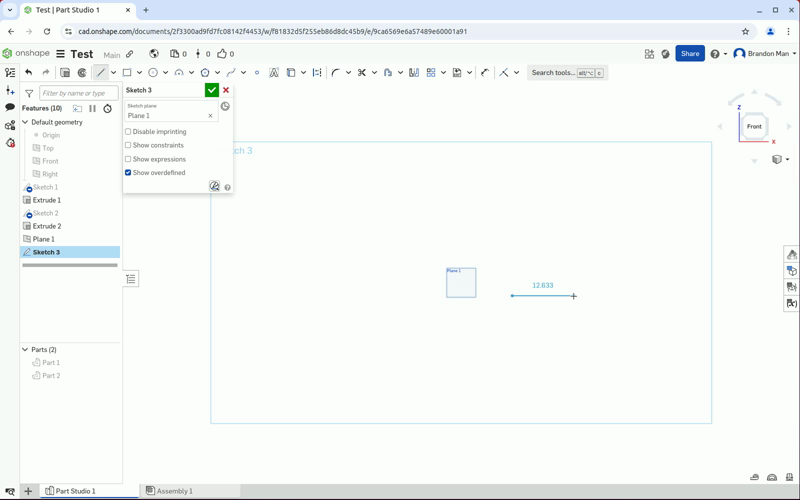
click(573, 295)
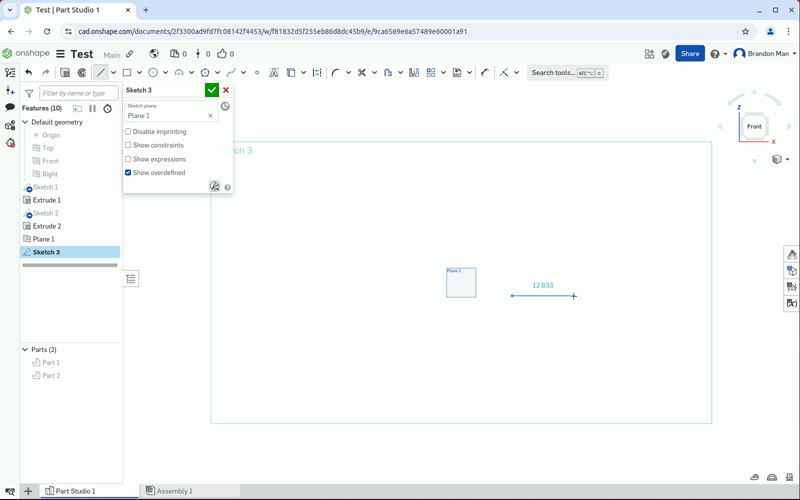
key_up(shift)
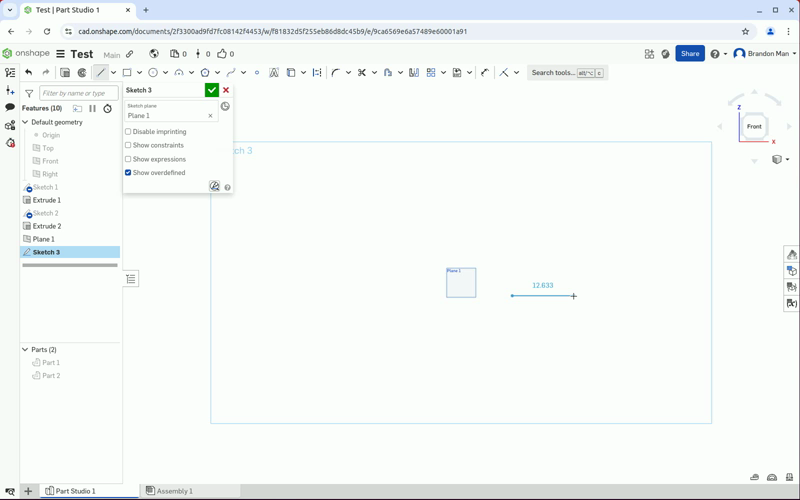
key_down(shift)
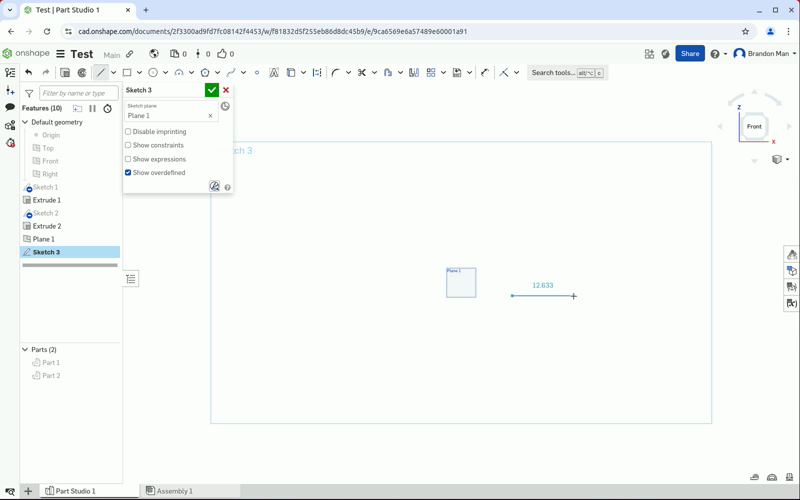
mouse_move(589, 295)
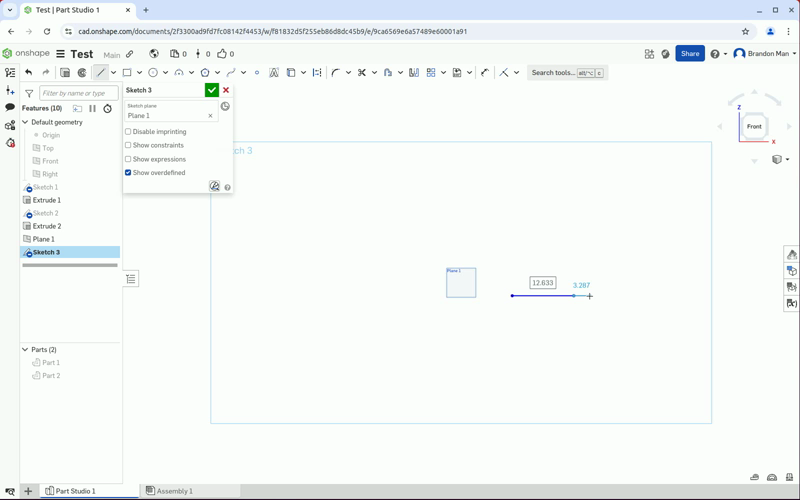
mouse_move(573, 268)
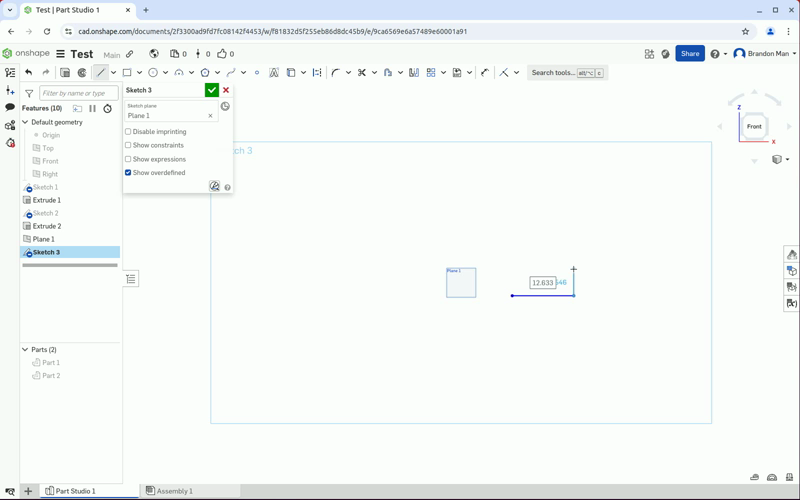
click(573, 268)
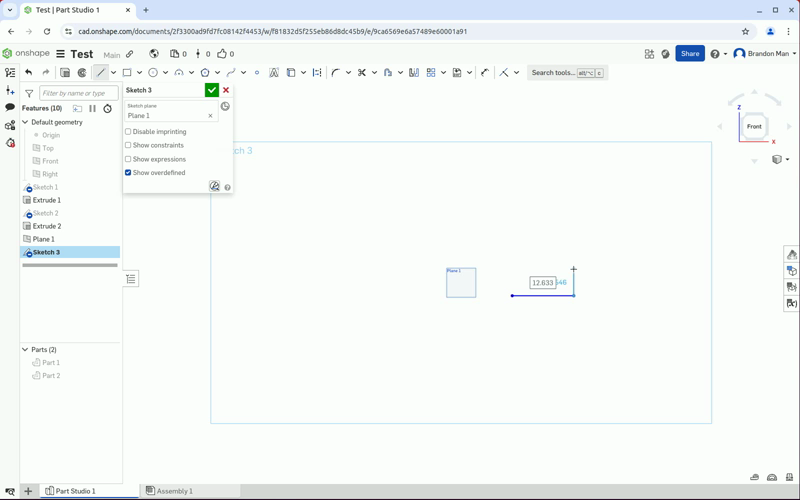
key_up(shift)
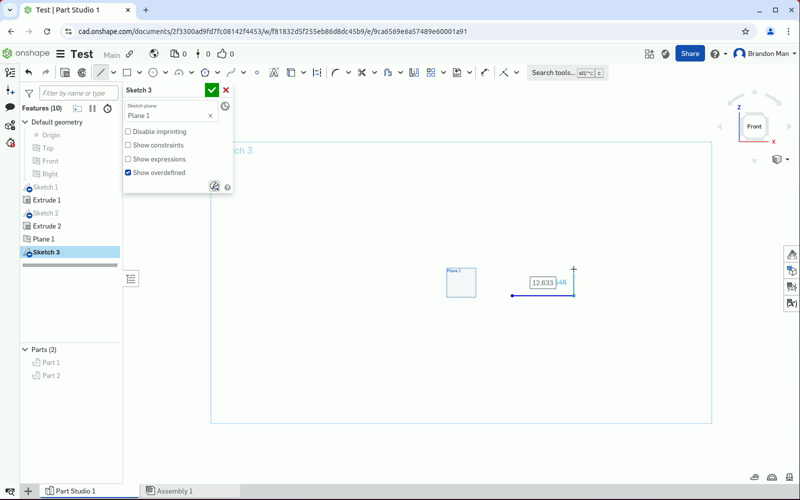
key_down(shift)
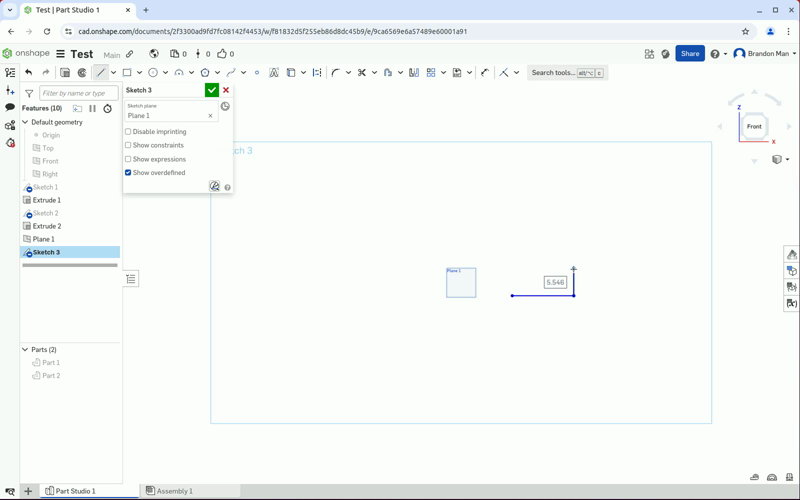
mouse_move(512, 268)
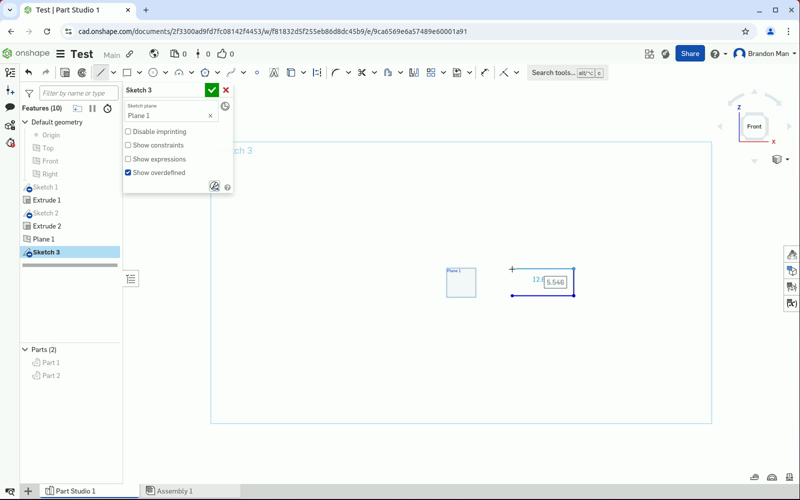
click(512, 268)
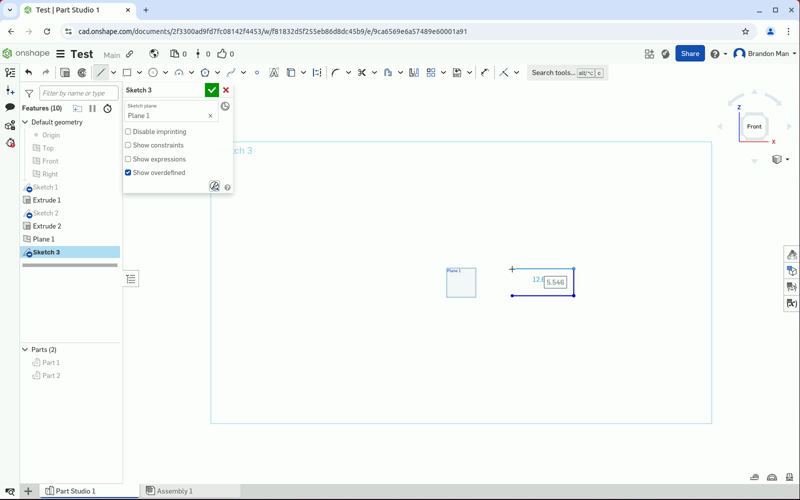
key_up(shift)
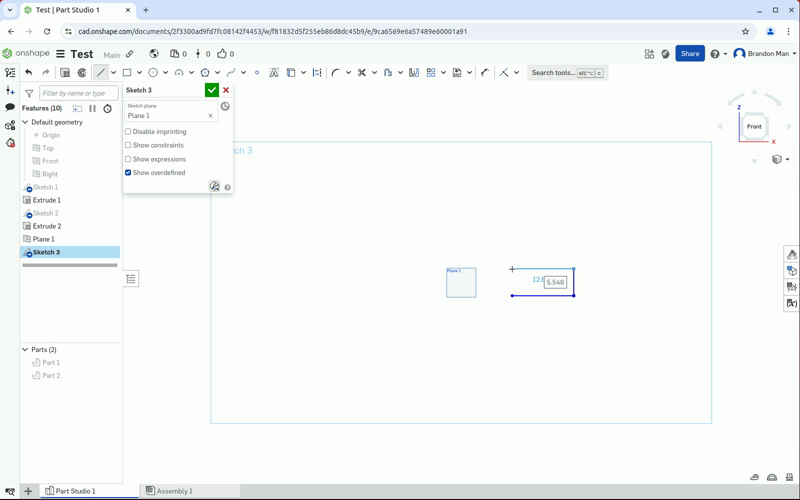
mouse_move(542, 268)
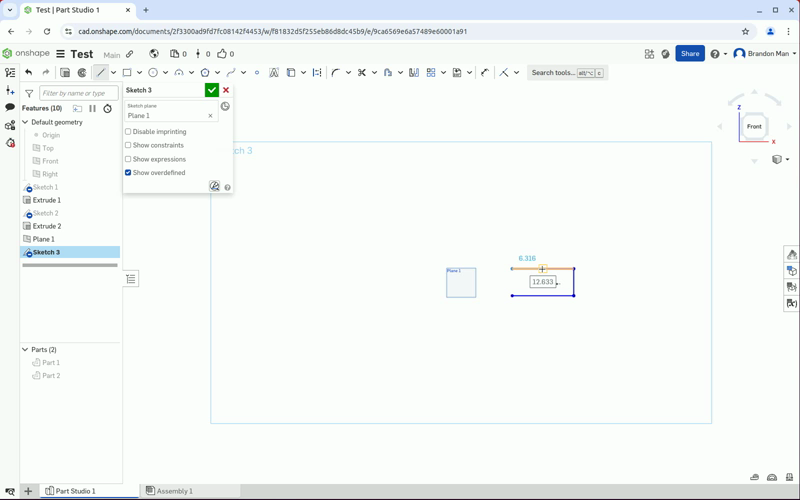
key_down(shift)
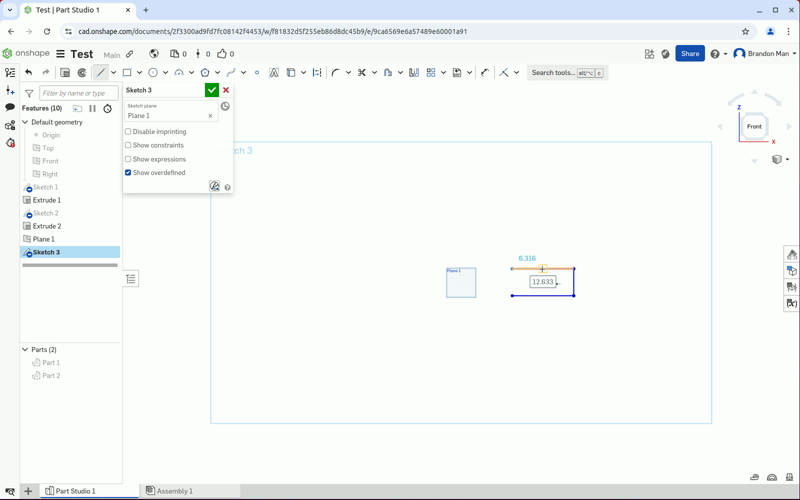
mouse_move(512, 295)
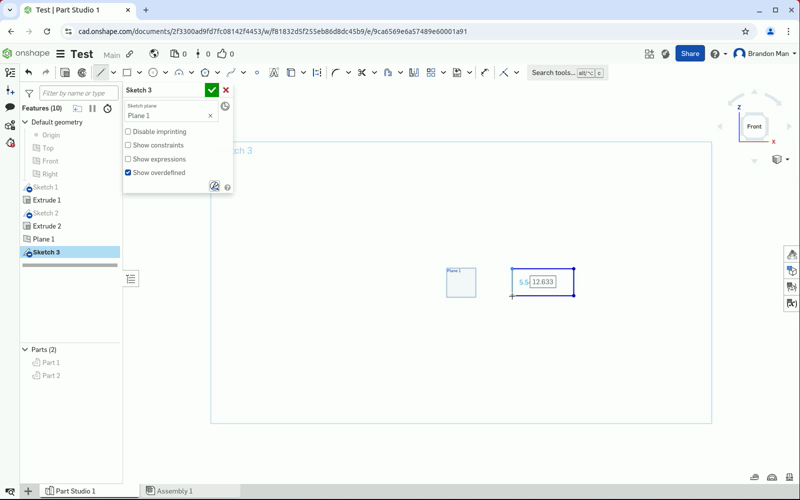
key_up(shift)
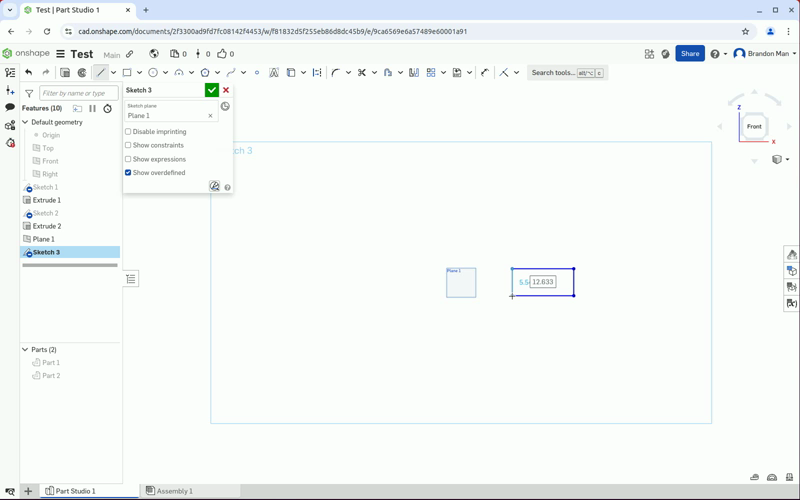
click(512, 295)
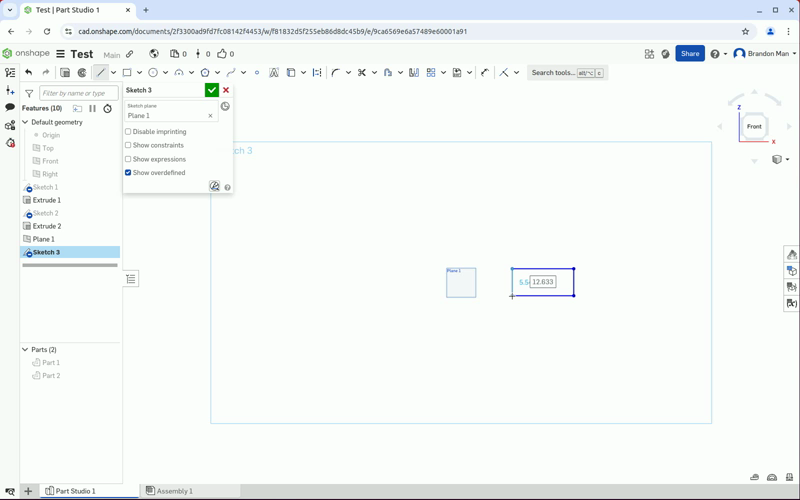
key(esc)
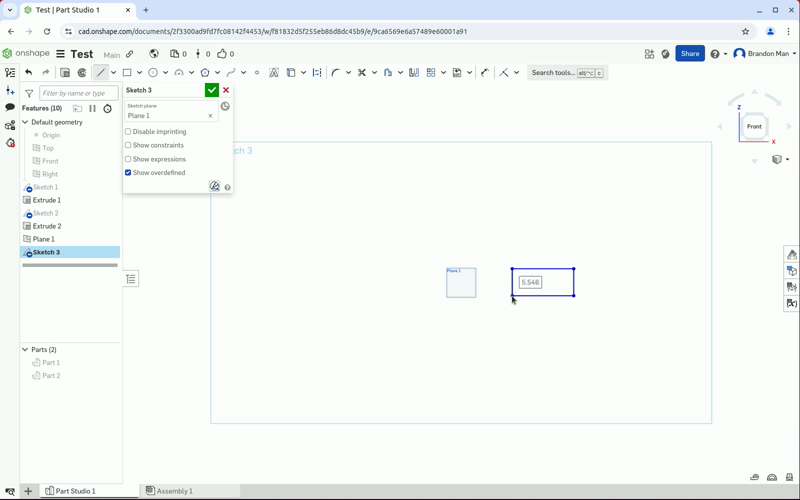
mouse_move(537, 272)
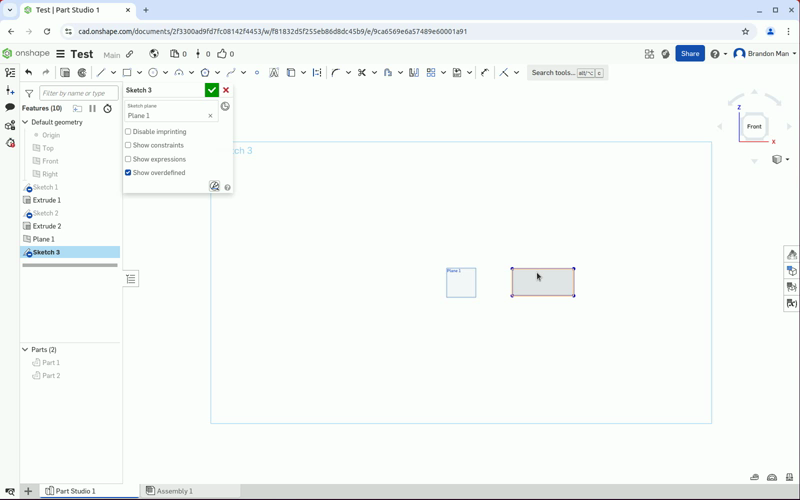
scroll(6)
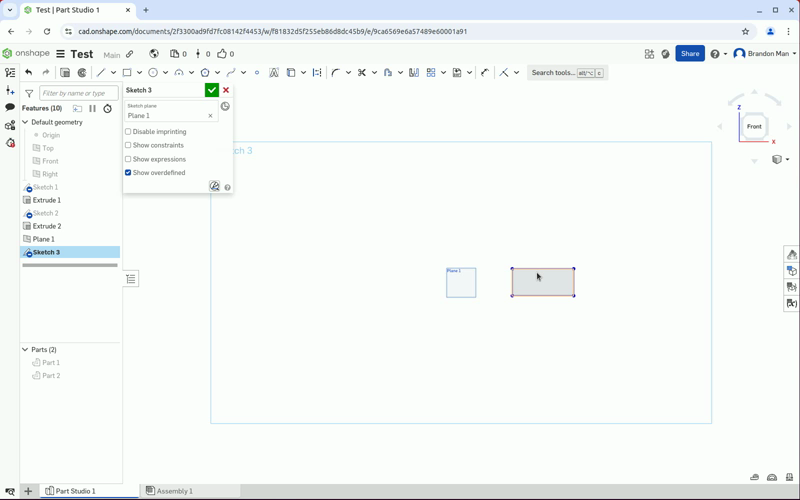
scroll(6)
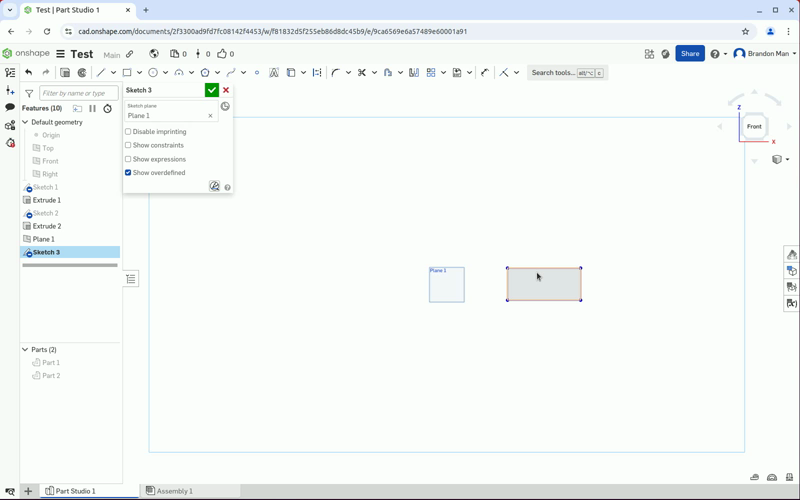
scroll(6)
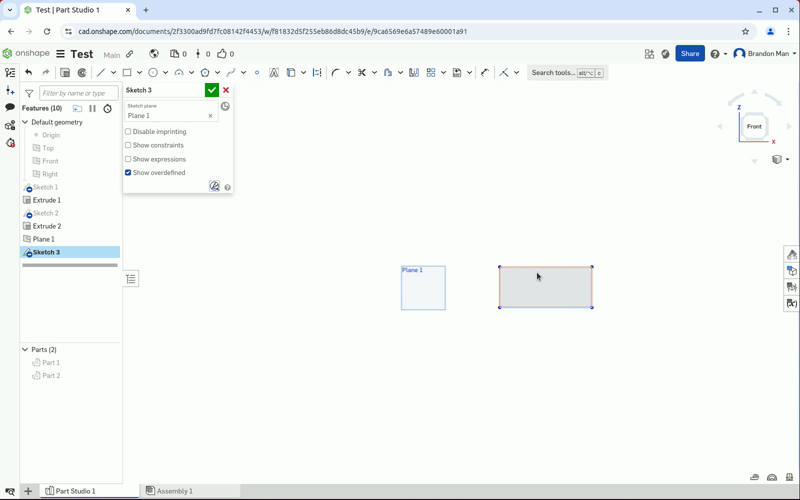
scroll(6)
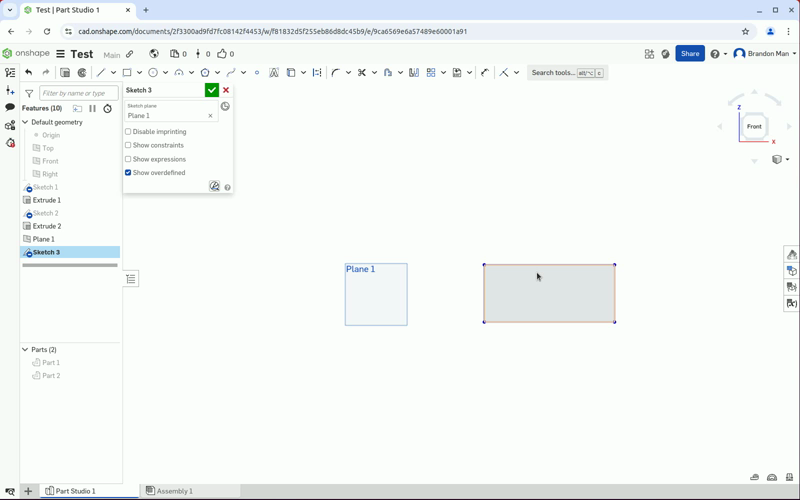
scroll(6)
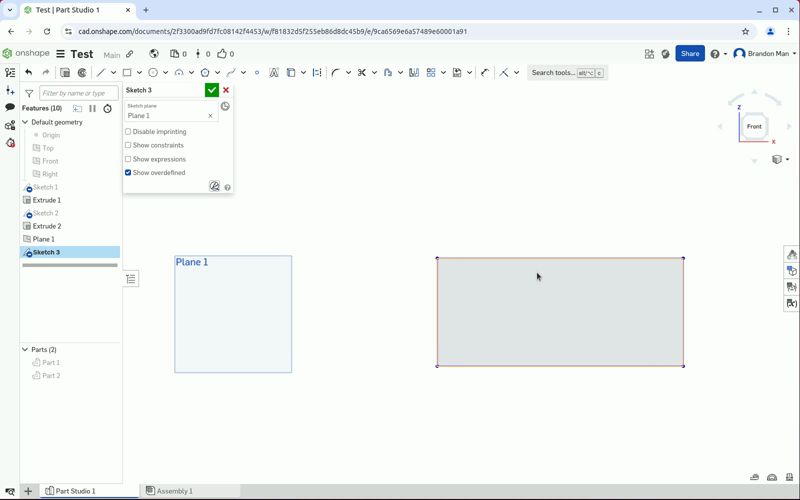
scroll(6)
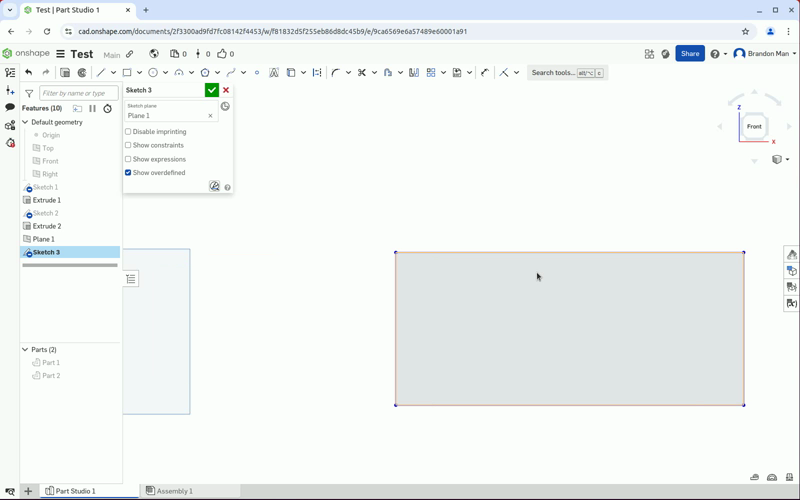
scroll(6)
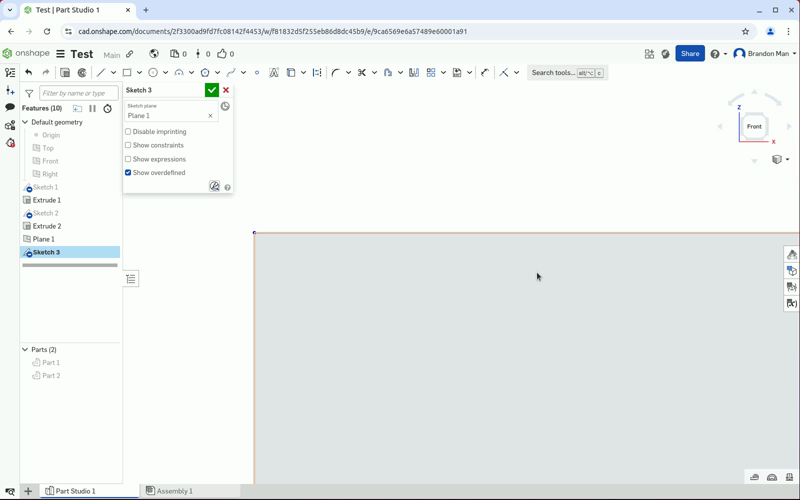
click(537, 272)
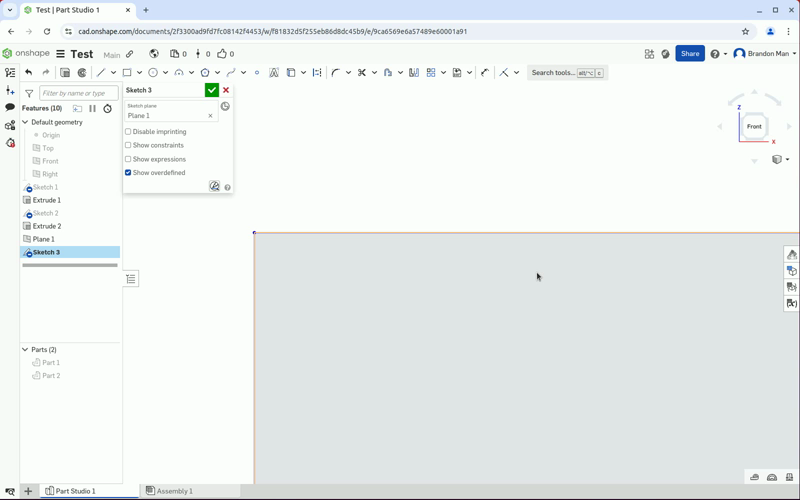
scroll(-6)
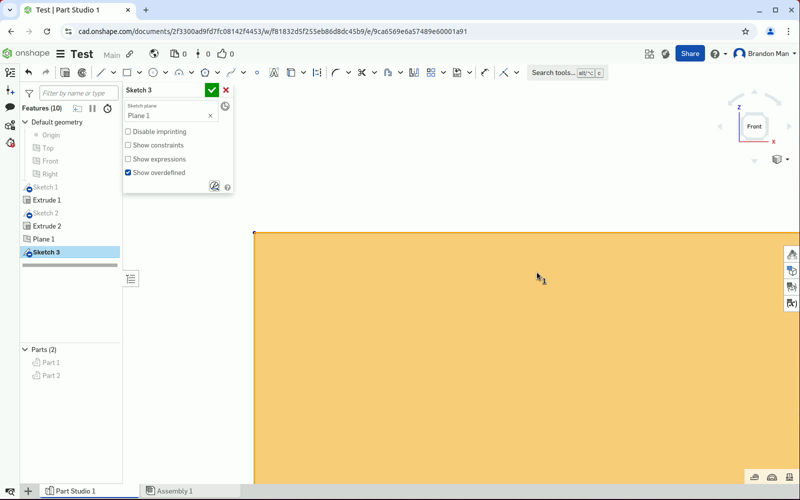
scroll(-6)
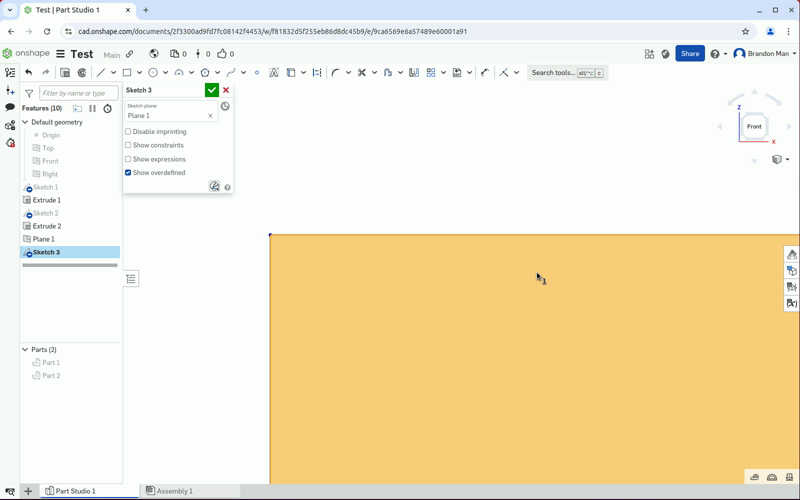
scroll(-6)
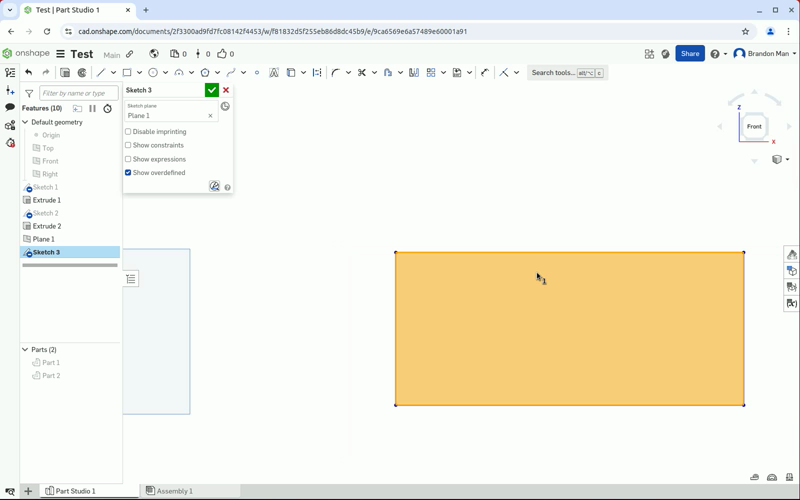
scroll(-6)
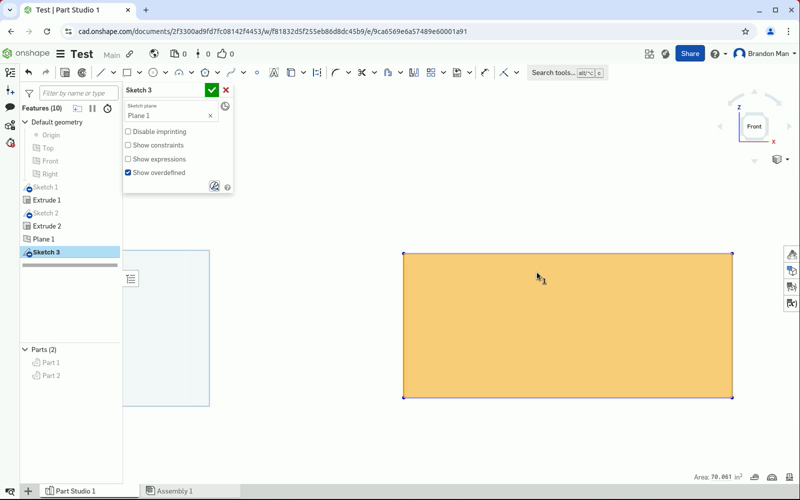
scroll(-6)
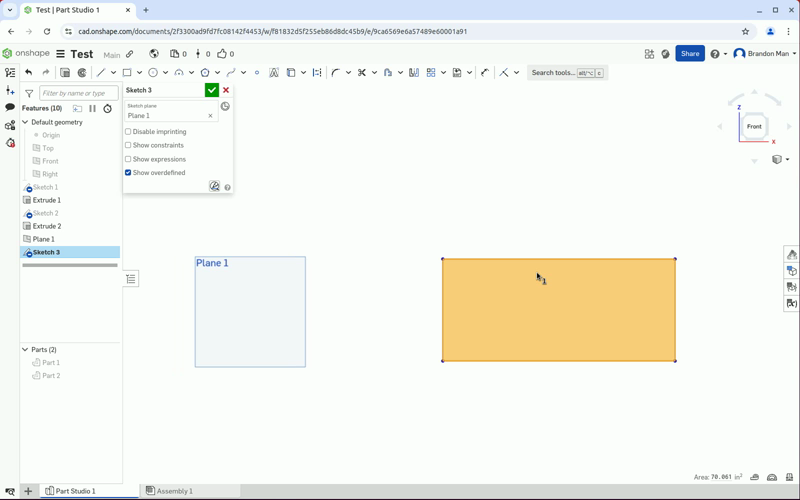
scroll(-6)
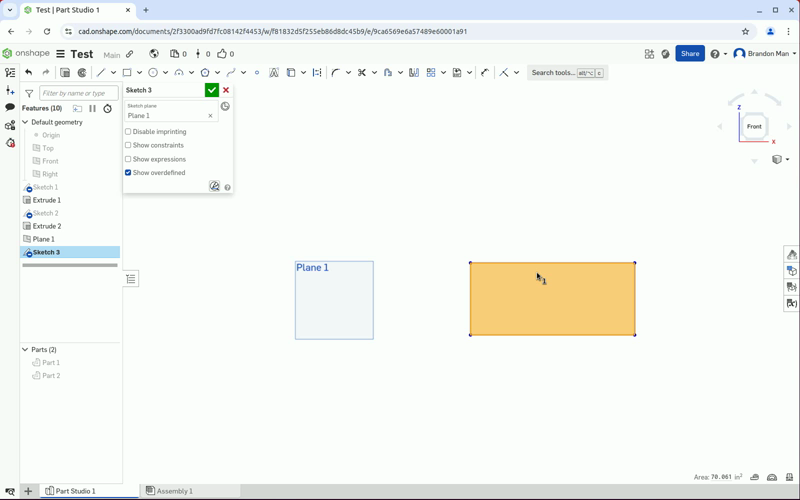
scroll(-6)
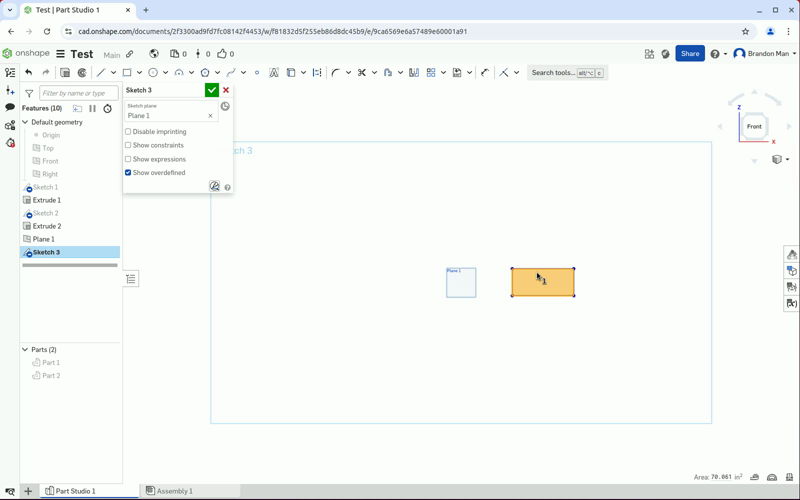
mouse_move(73, 352)
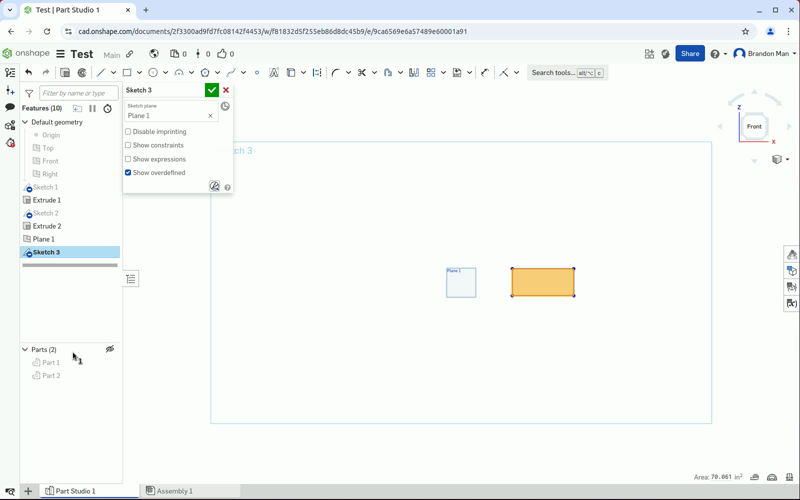
key(shift+y)
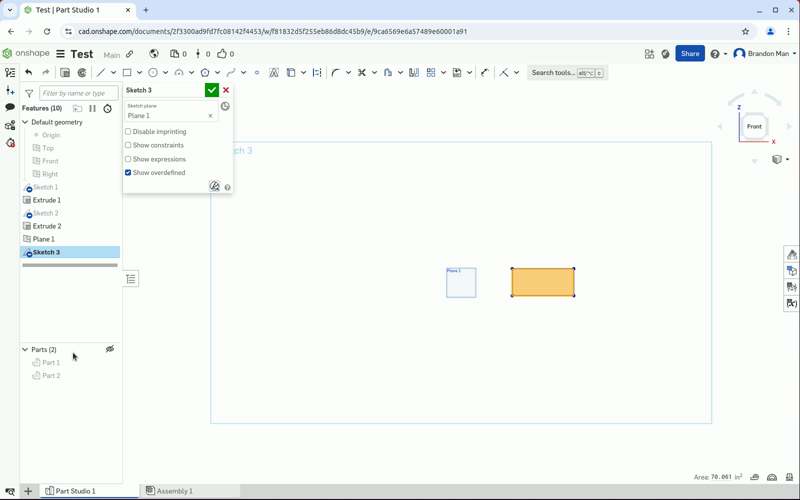
key(shift+e)
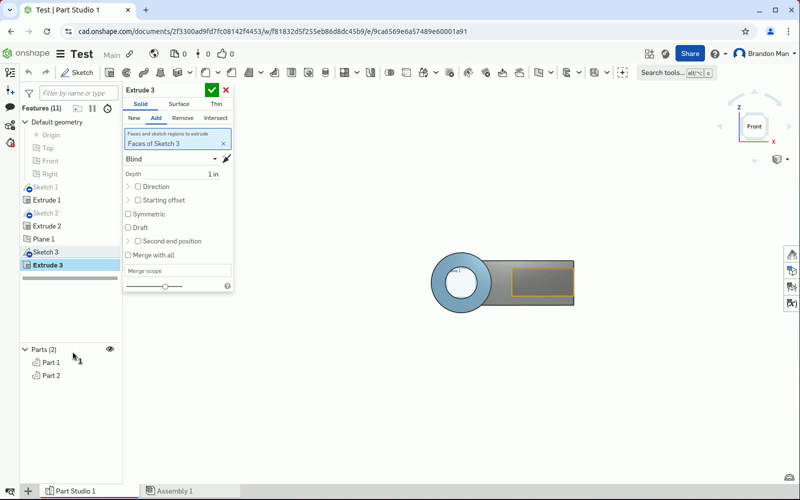
mouse_move(143, 106)
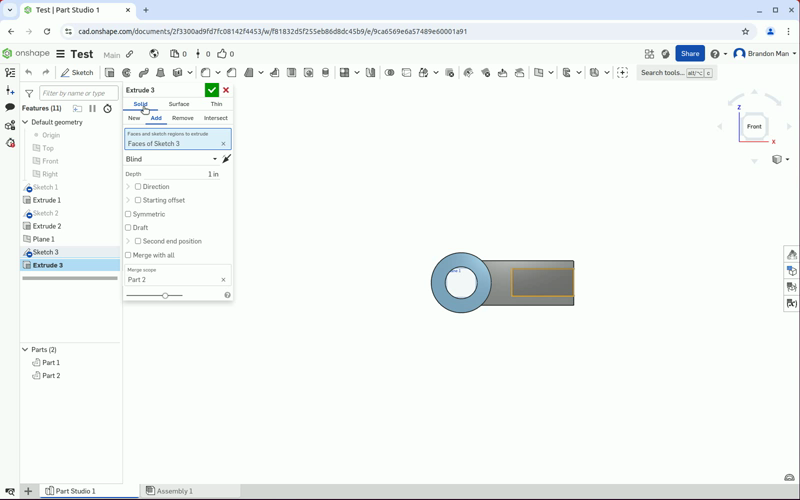
click(143, 106)
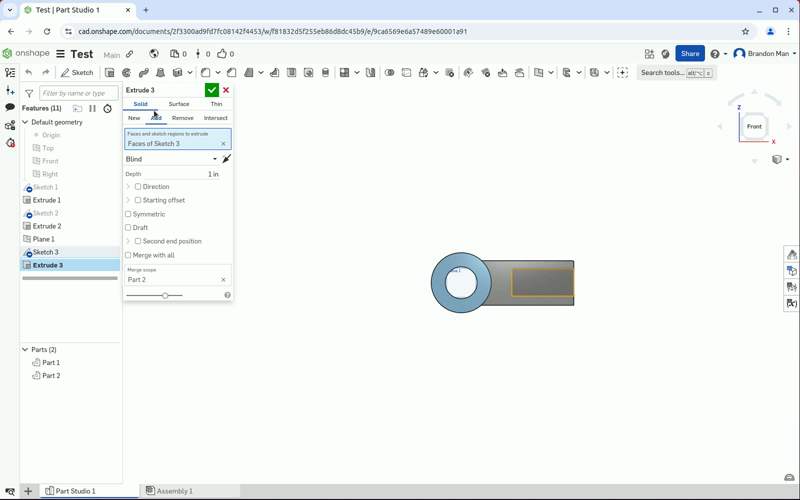
mouse_move(186, 120)
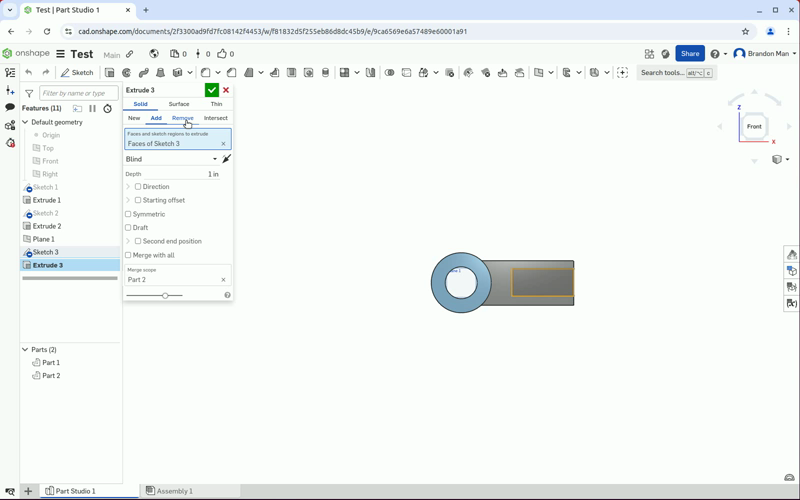
click(186, 120)
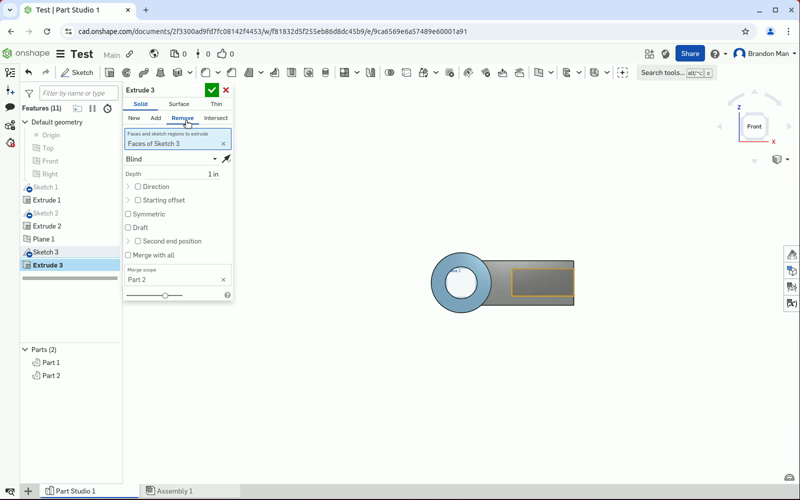
key(tab, 4)
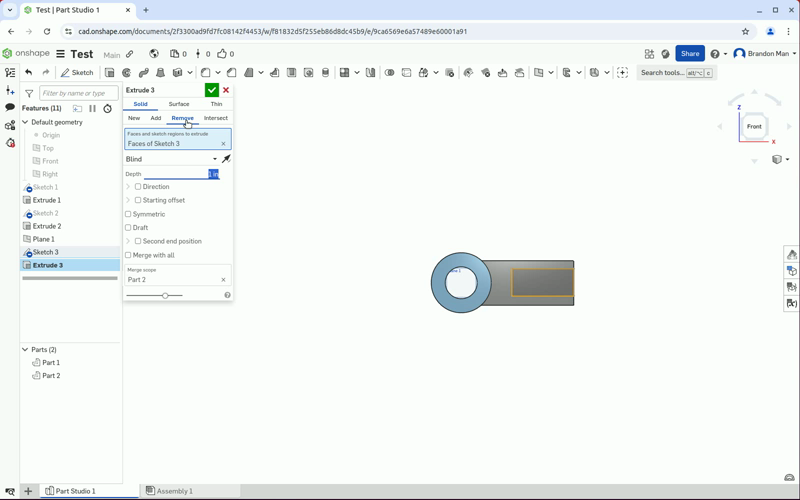
text(2.407)
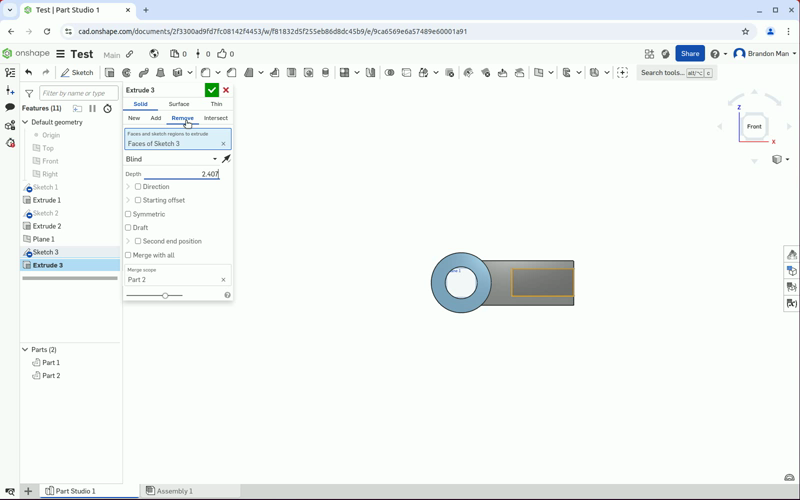
key(tab, 6)
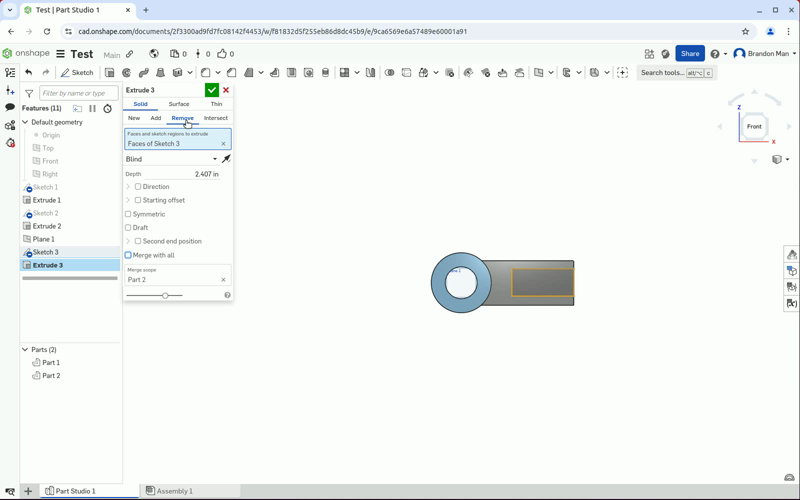
key(space)
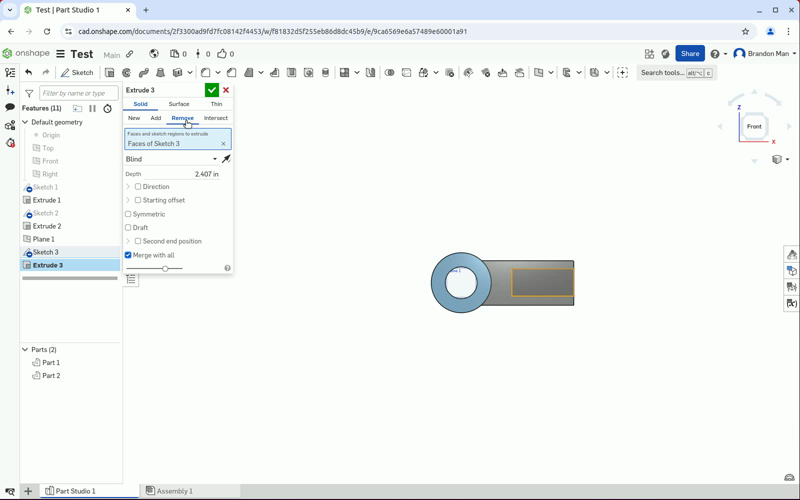
key(enter)
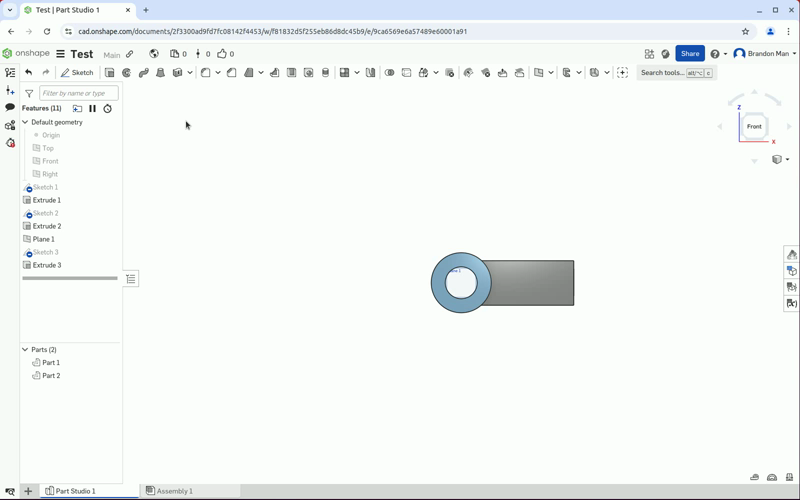
key(shift+h)
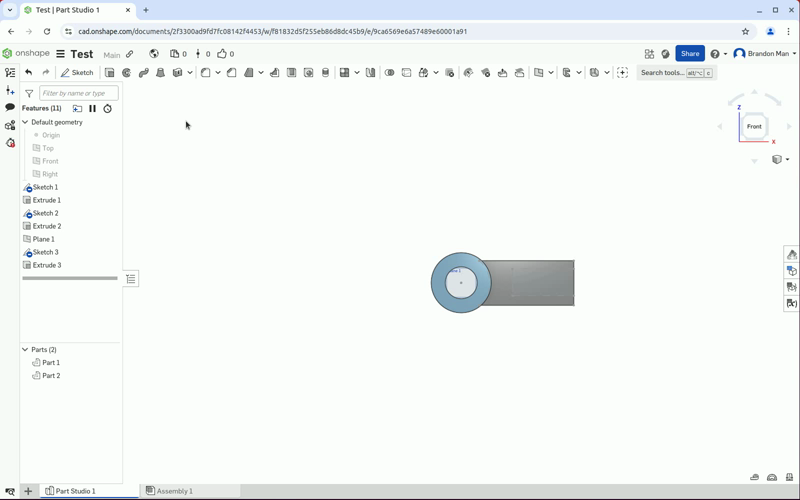
key(shift+h)
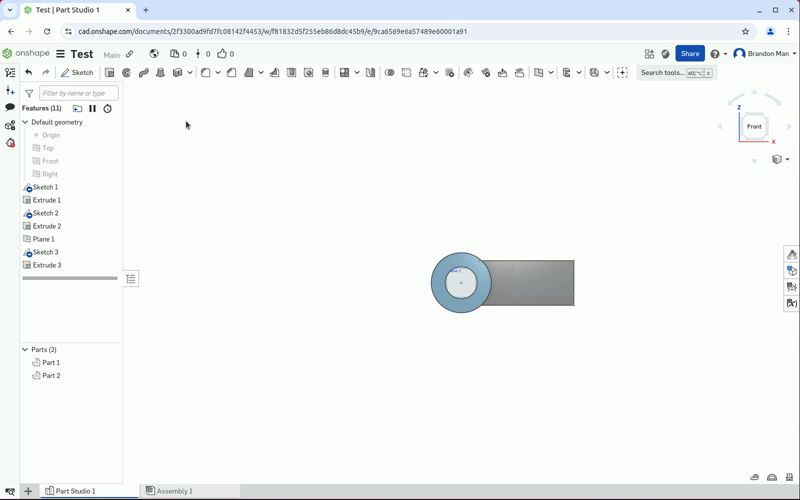
key(shift+7)
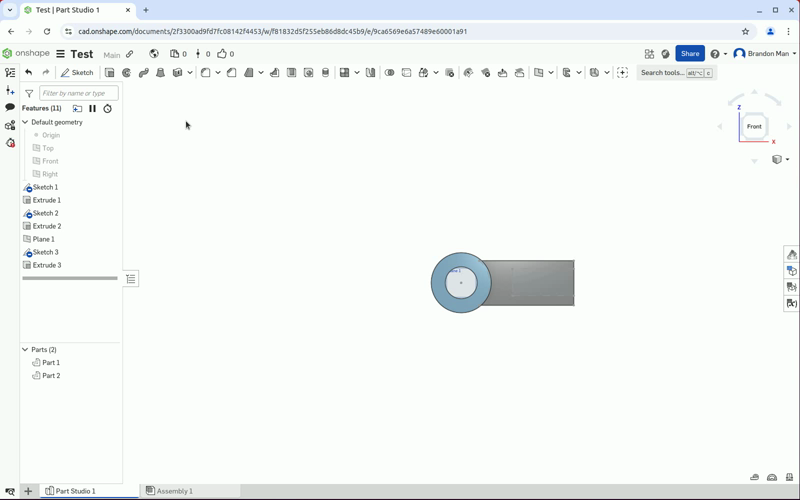
key(left, 2)
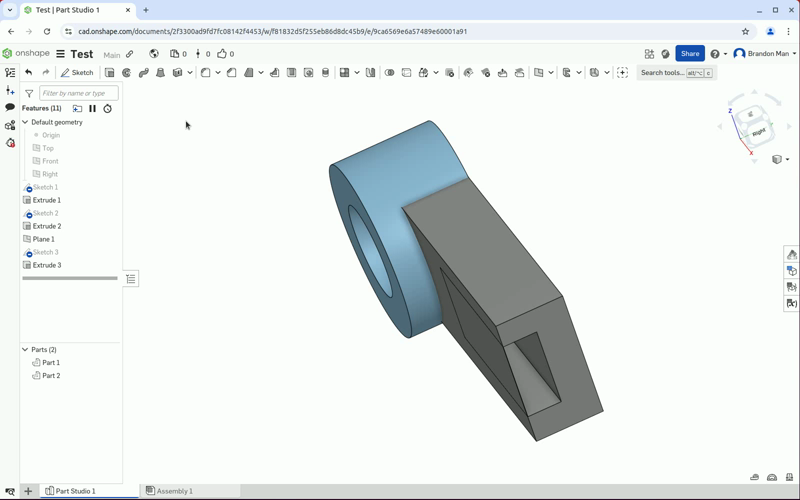
key(down, 2)
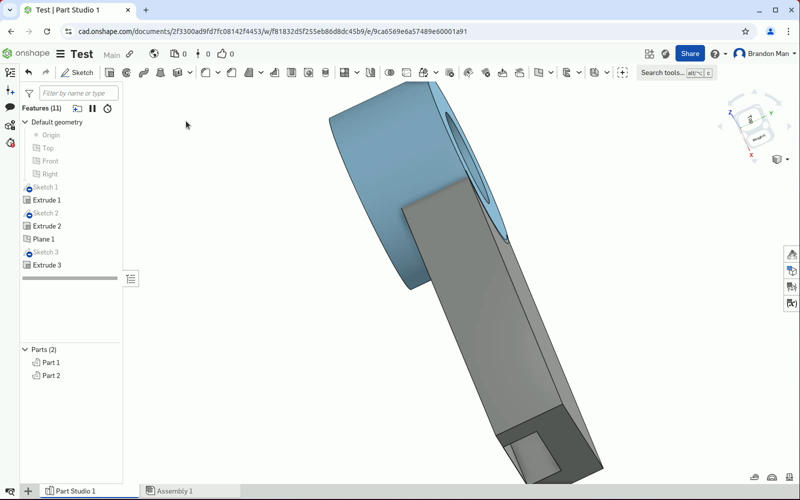
key(up, 2)
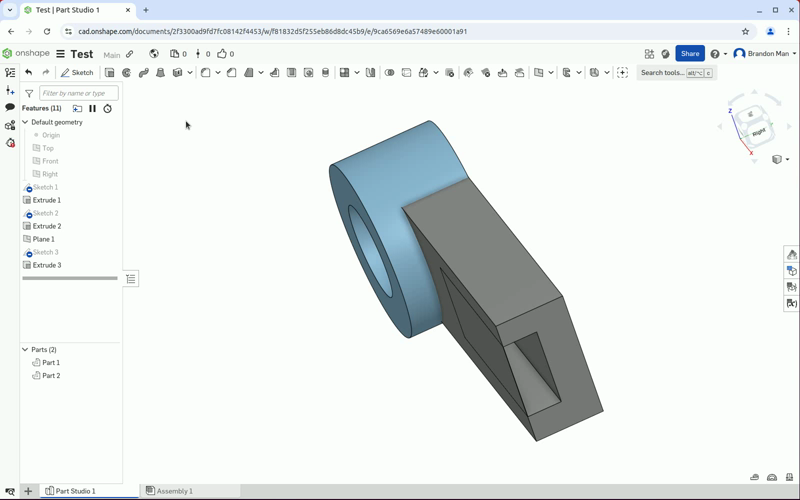
key(right, 2)
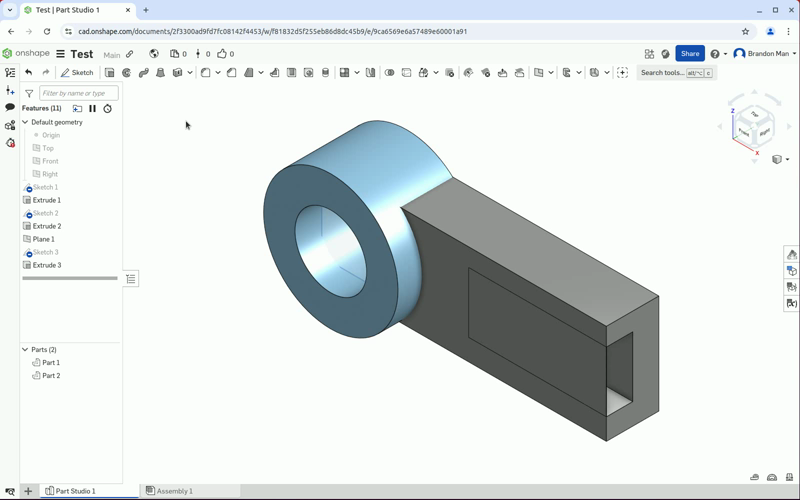
mouse_move(73, 189)
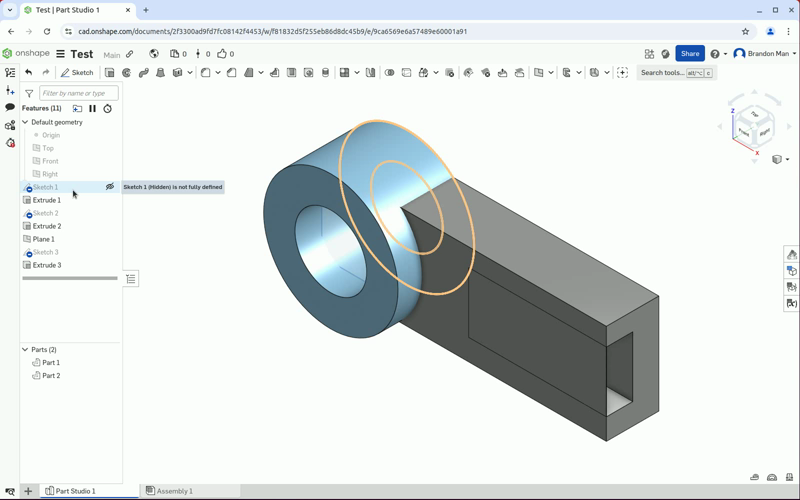
click(73, 189)